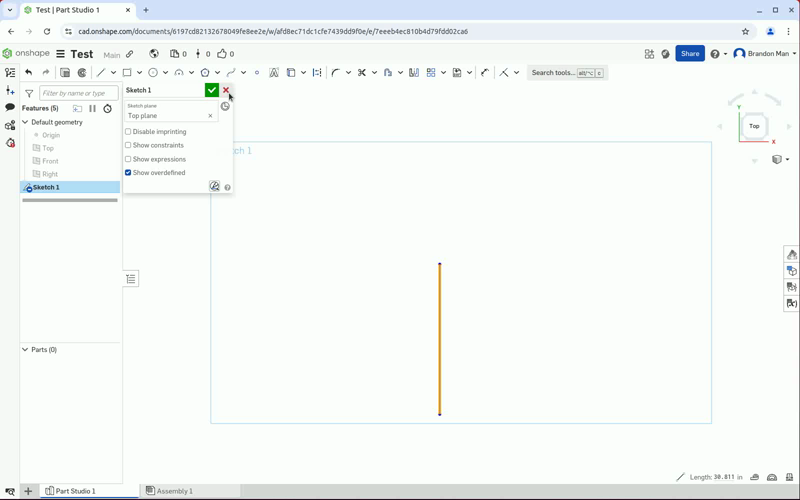
key(shift+h)
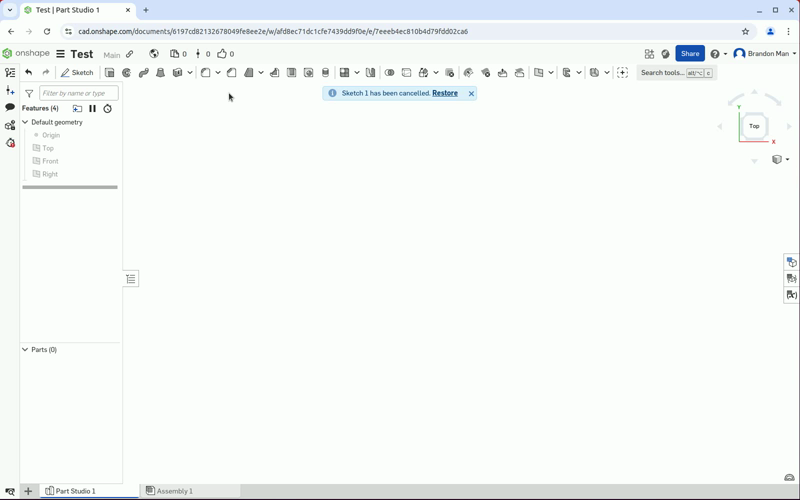
mouse_move(73, 352)
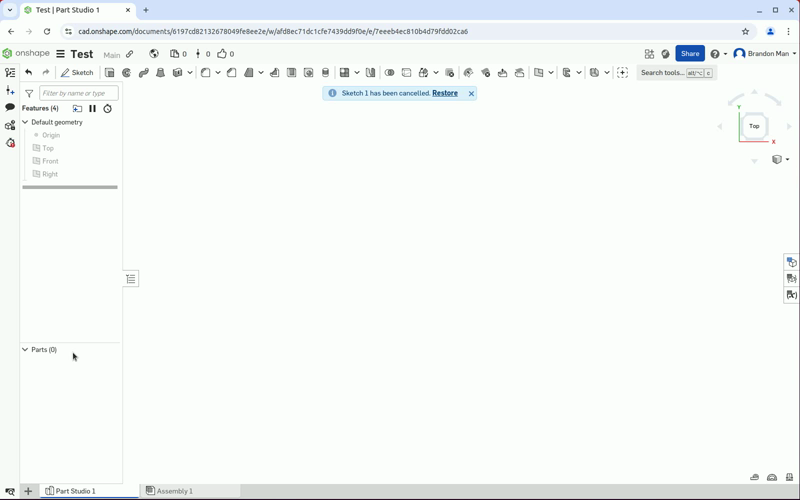
key(y)
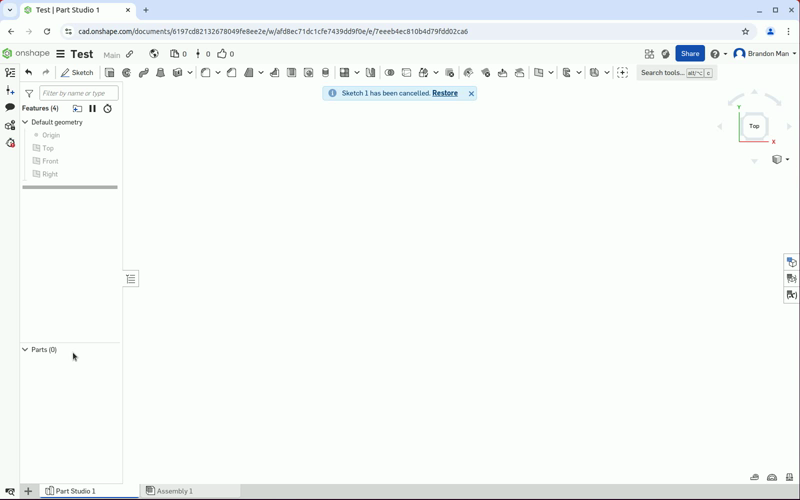
key(shift+p)
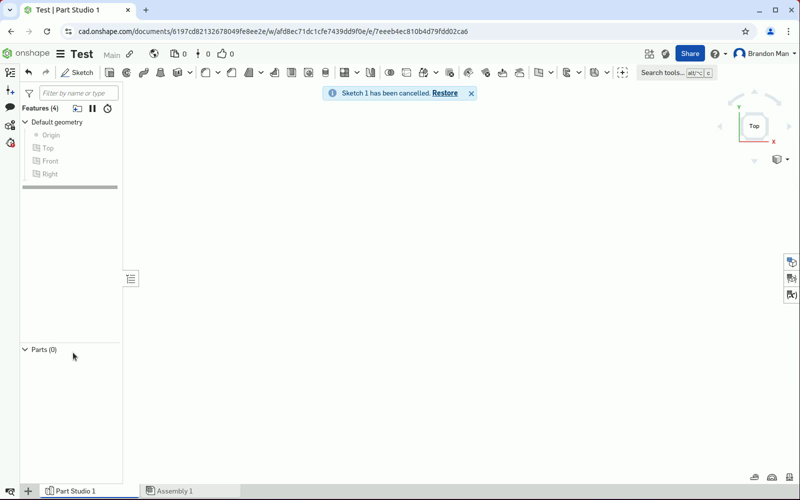
key(space)
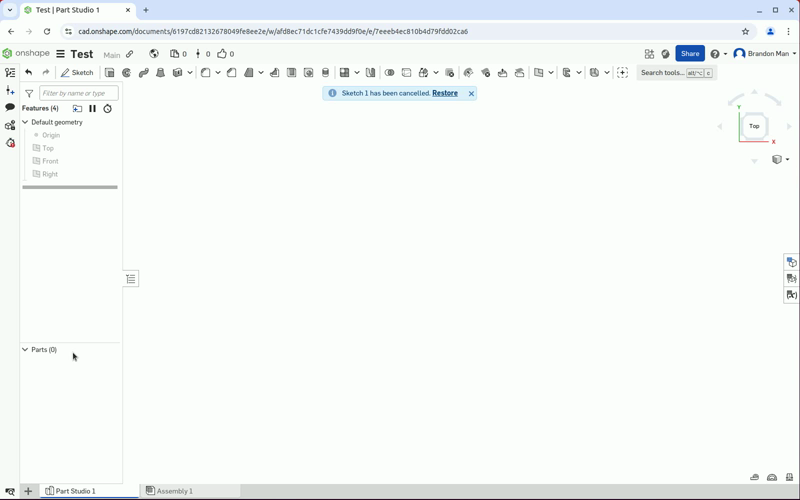
key_down(shift)
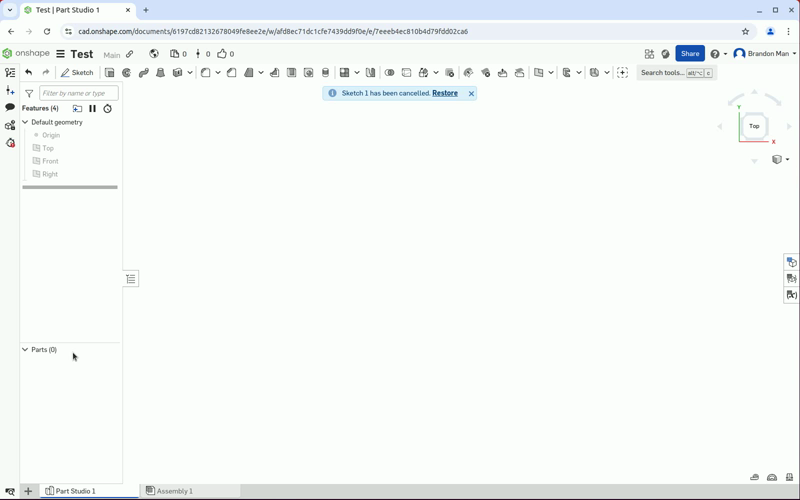
key(up)
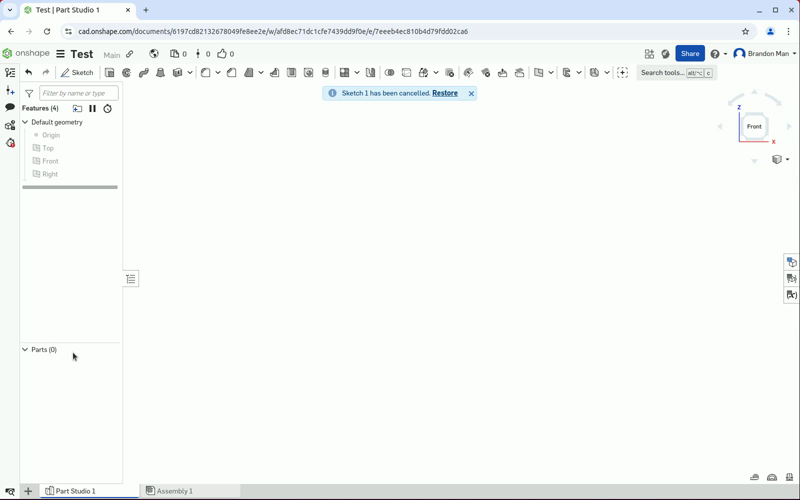
key_up(shift)
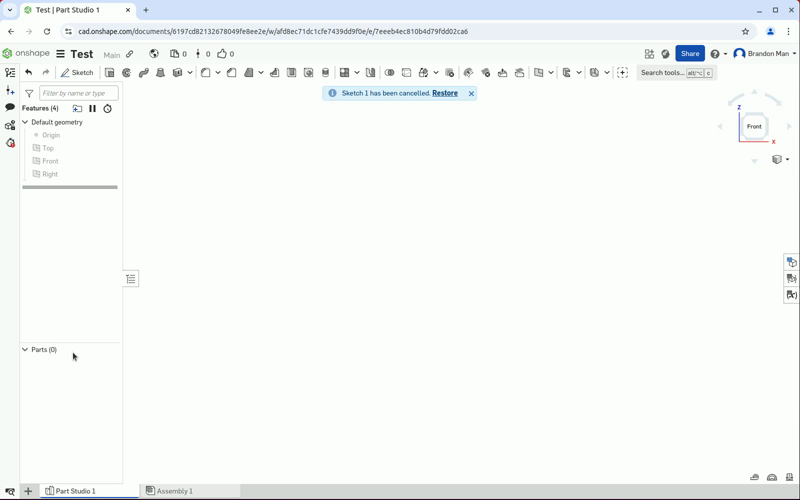
mouse_move(73, 352)
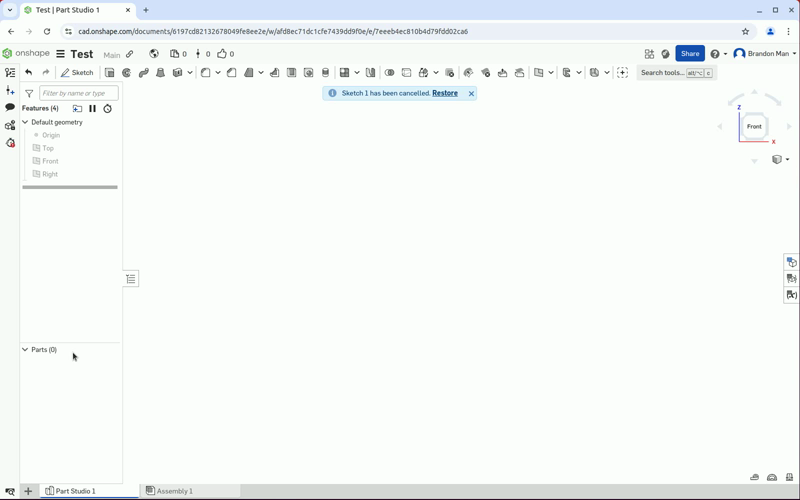
key(shift+y)
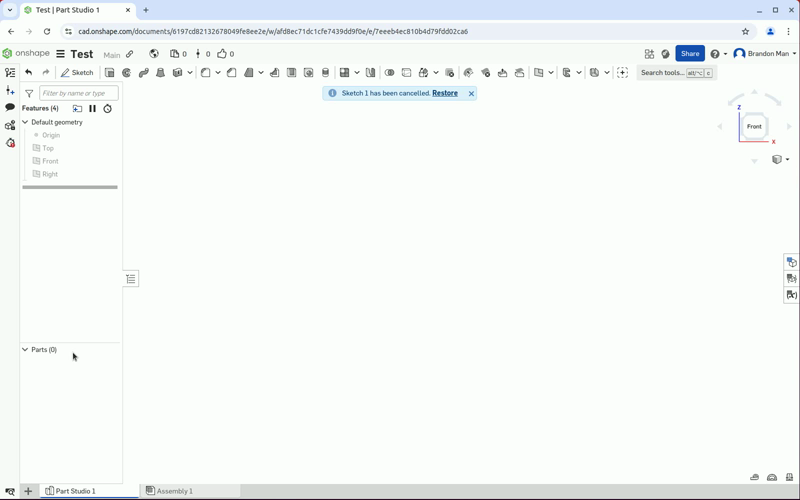
key(shift+s)
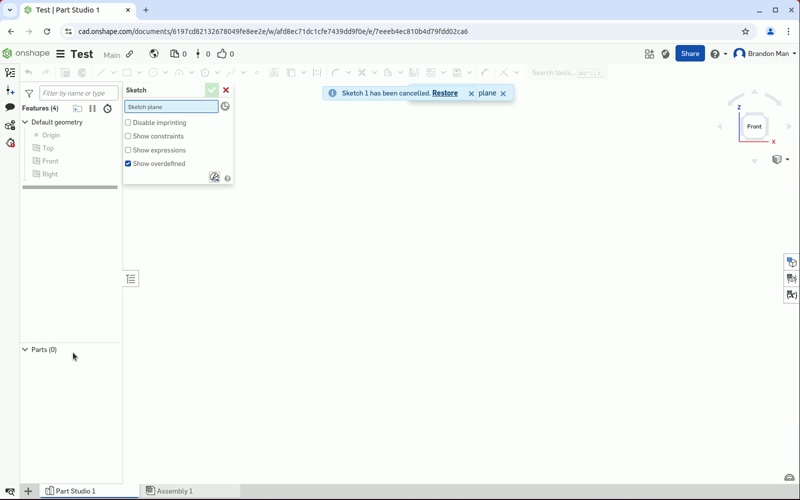
mouse_move(73, 163)
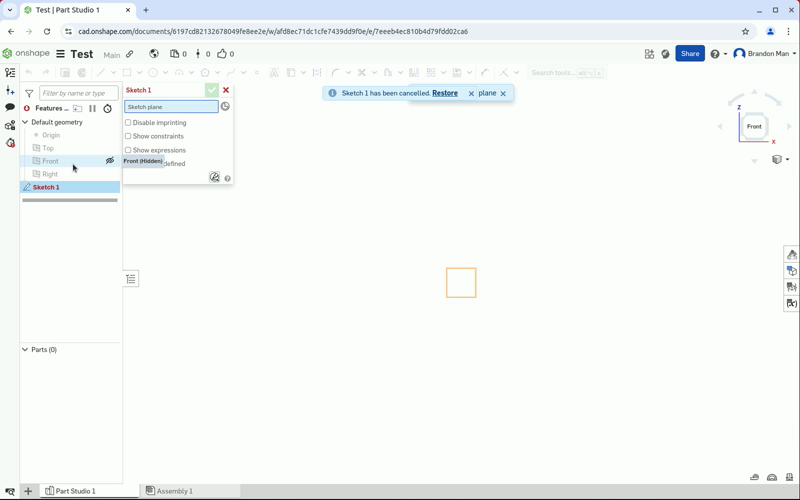
click(73, 163)
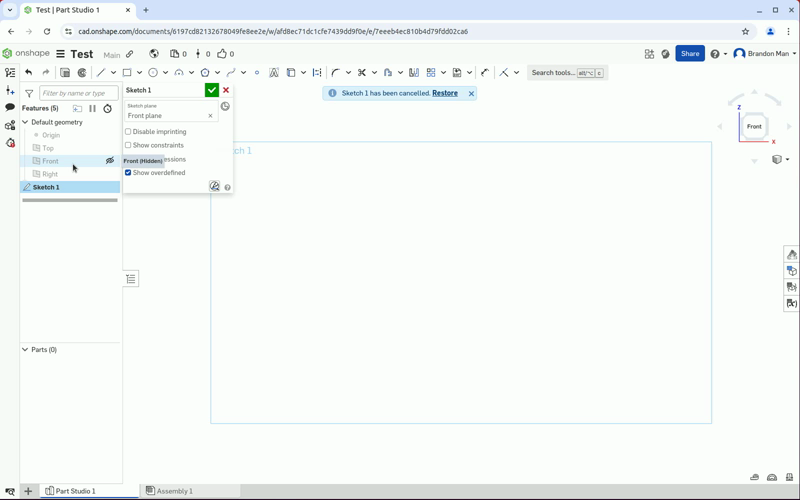
mouse_move(73, 352)
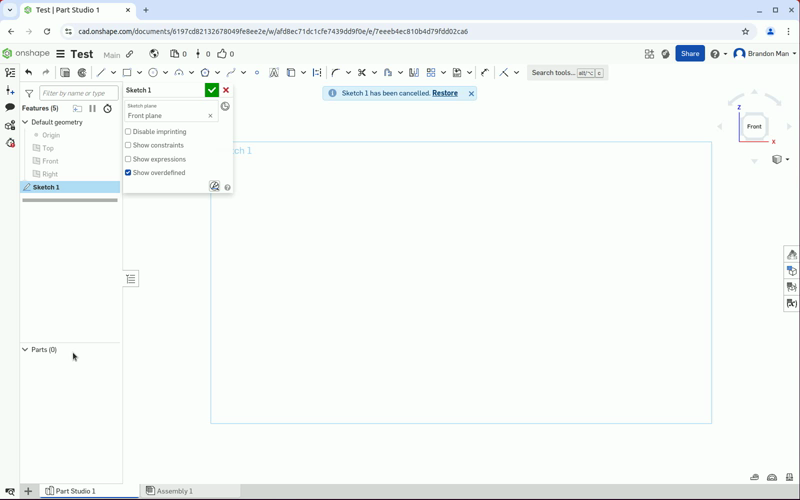
key(y)
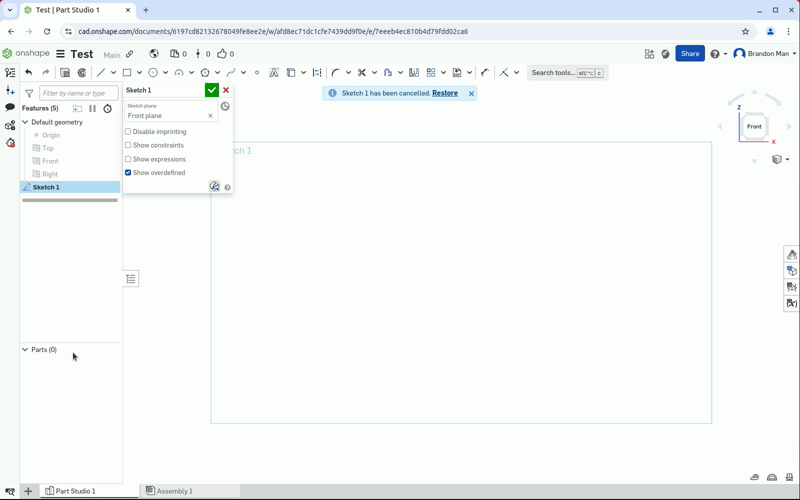
key(c)
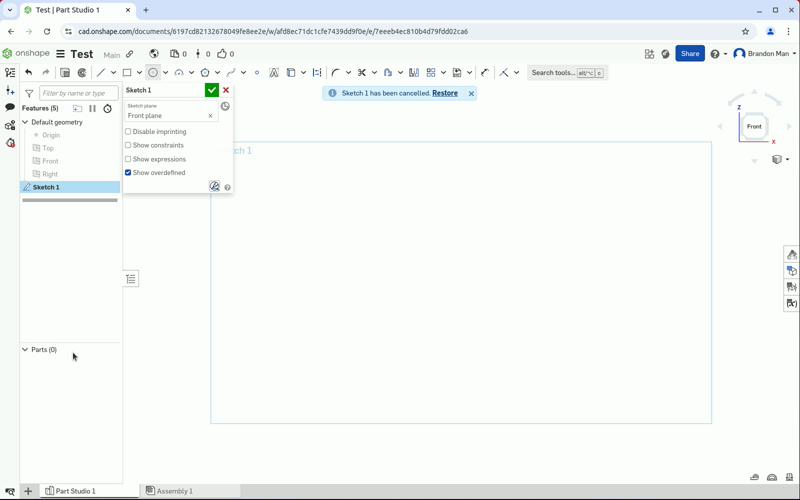
key_down(shift)
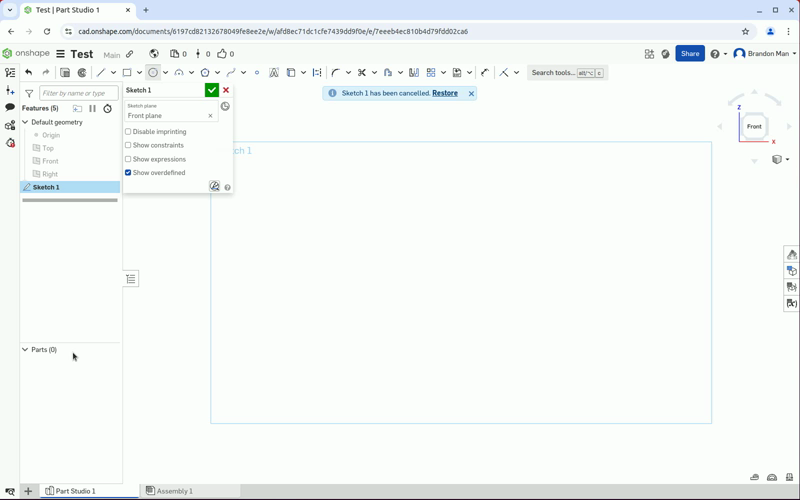
mouse_move(461, 282)
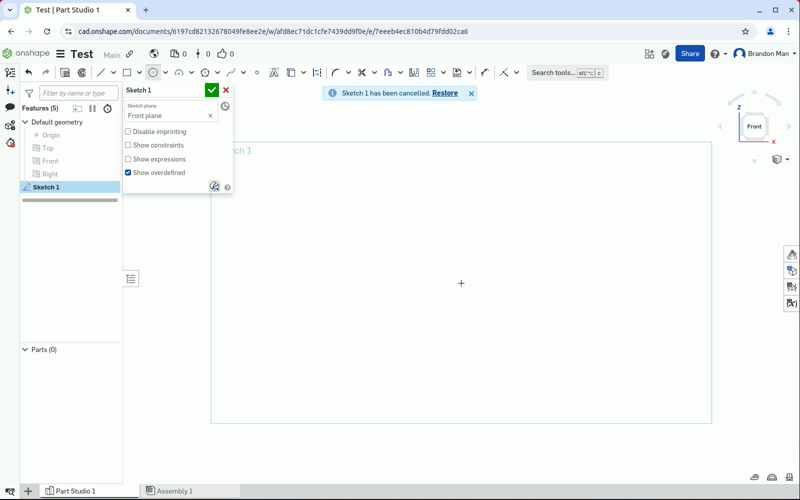
click(461, 282)
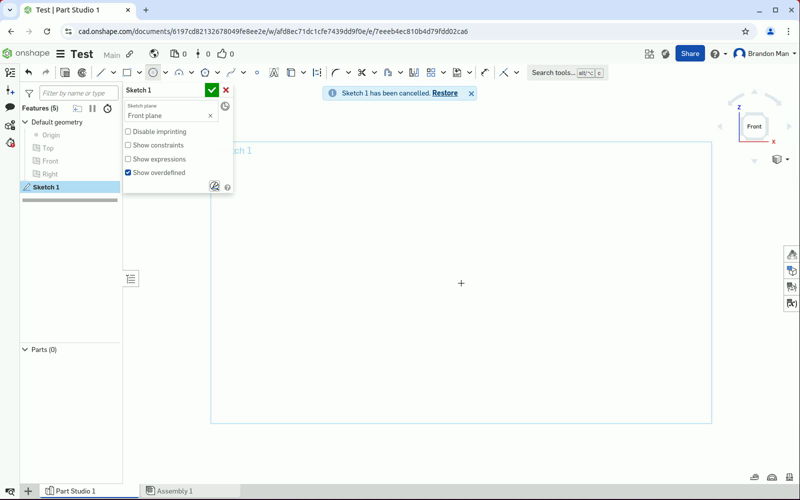
key_up(shift)
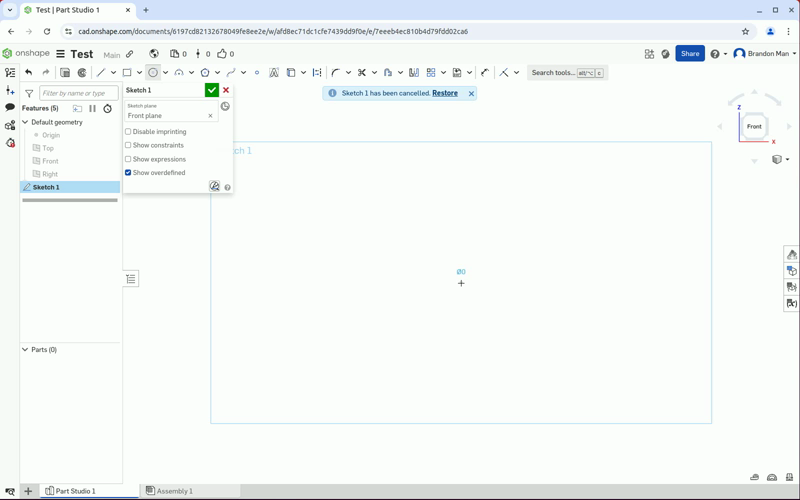
mouse_move(467, 282)
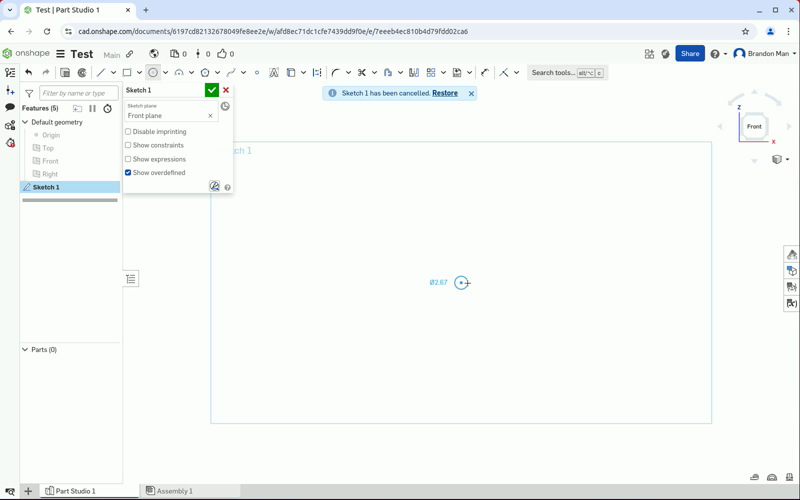
click(467, 282)
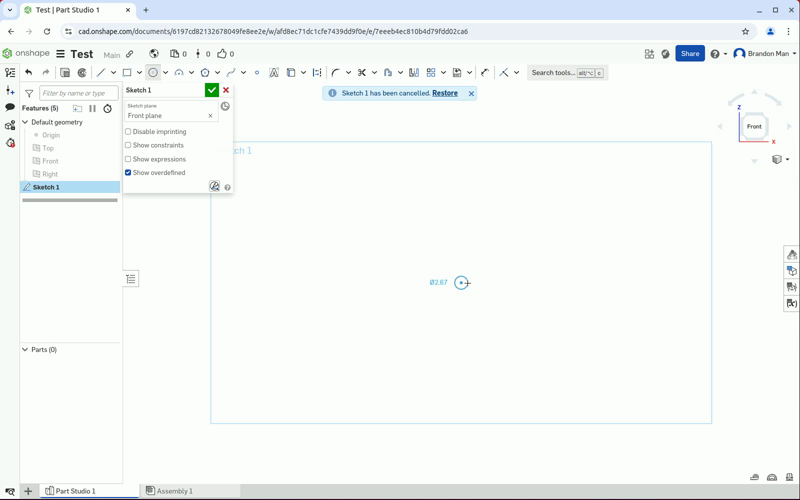
key(esc)
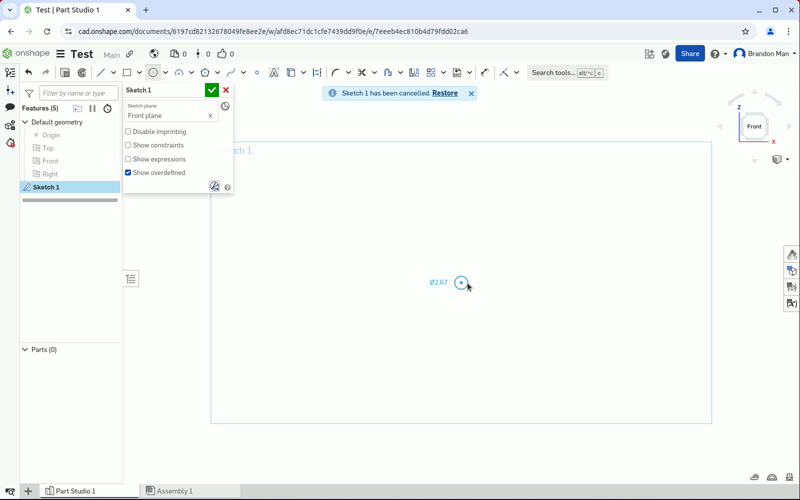
mouse_move(459, 285)
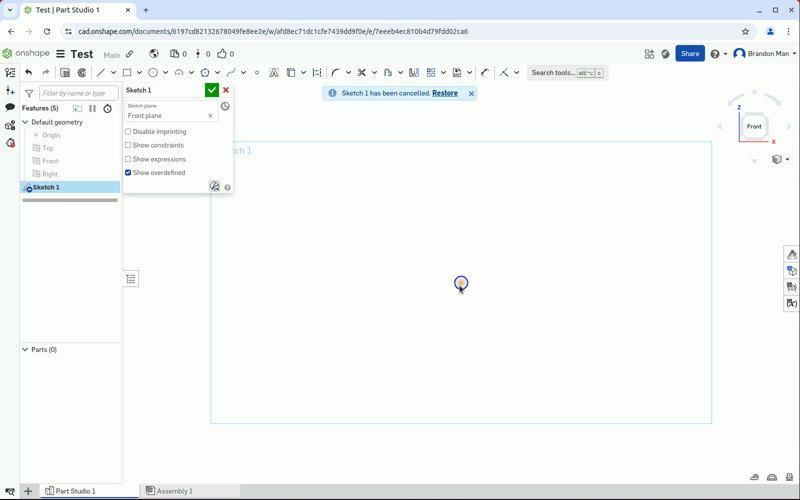
scroll(6)
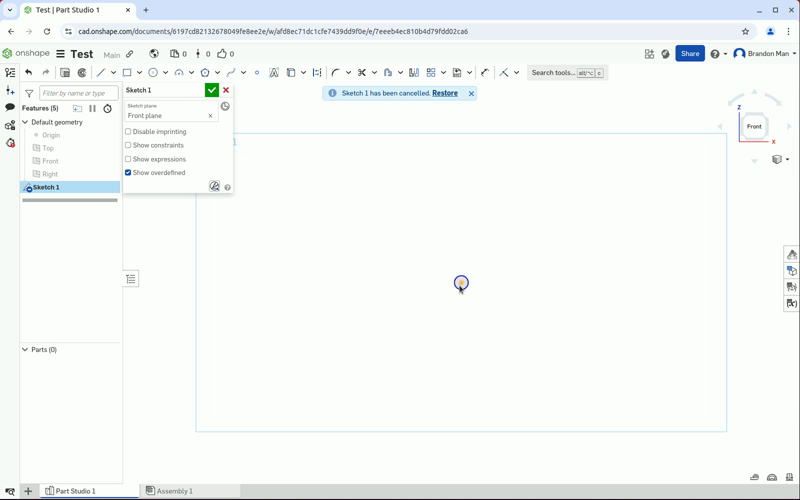
scroll(6)
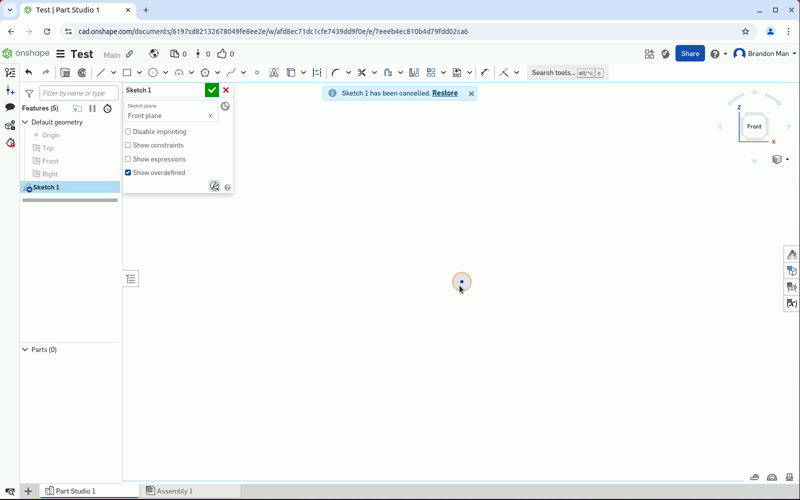
scroll(6)
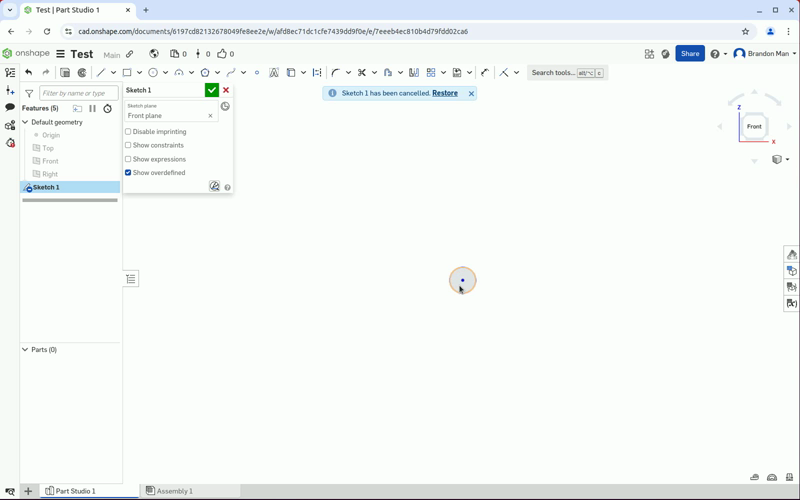
scroll(6)
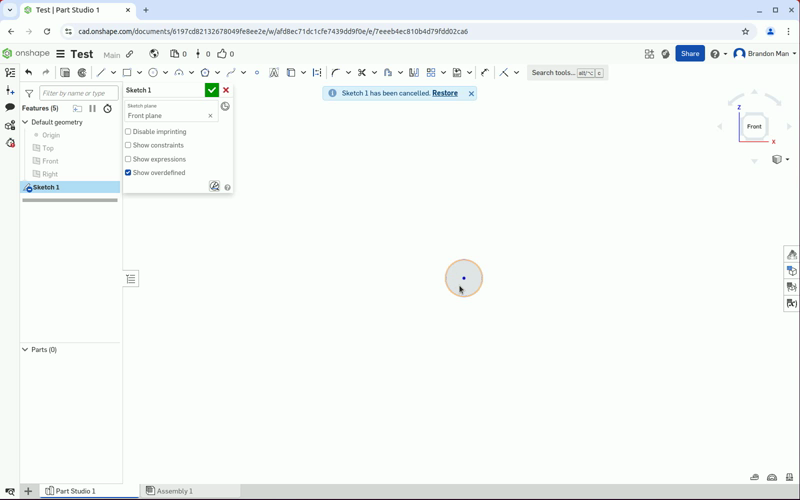
scroll(6)
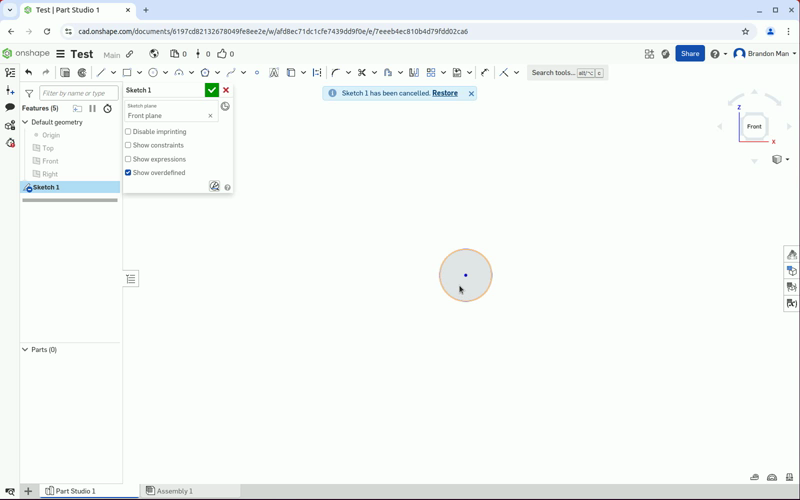
scroll(6)
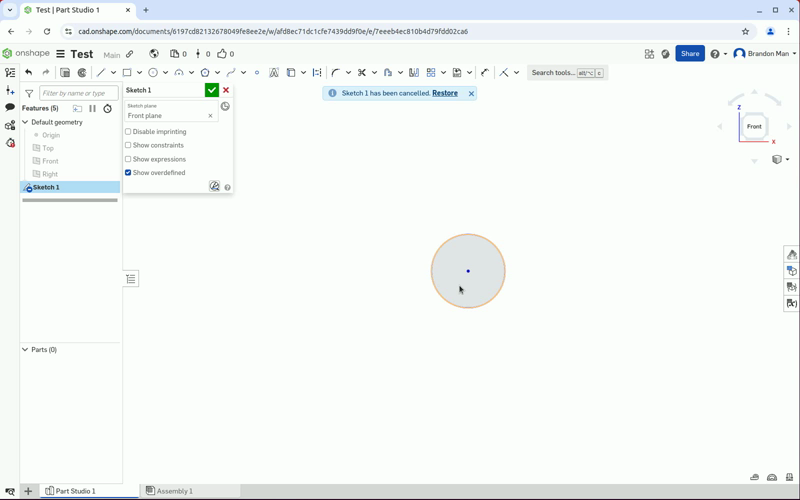
scroll(6)
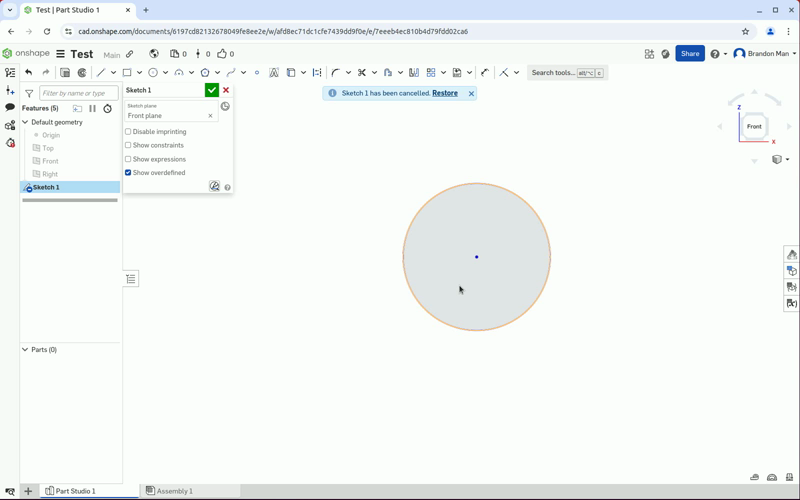
click(459, 285)
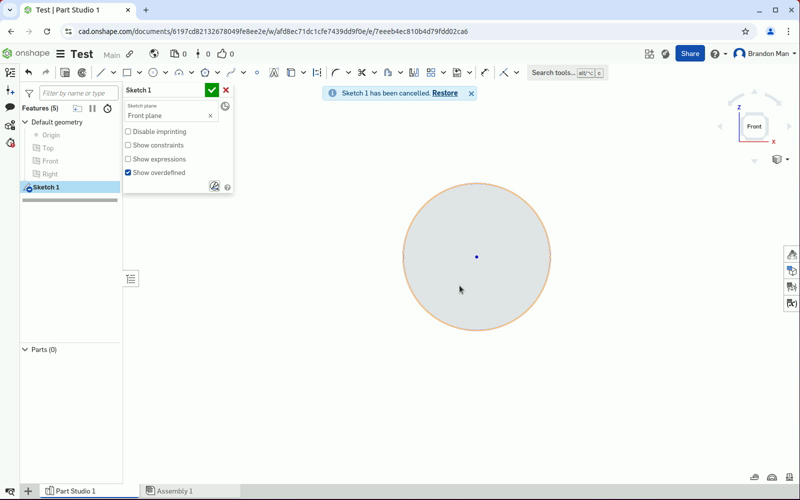
scroll(-6)
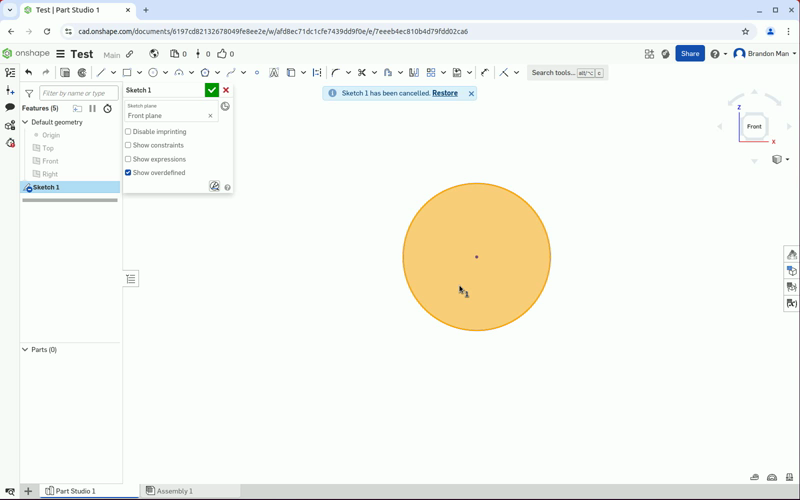
scroll(-6)
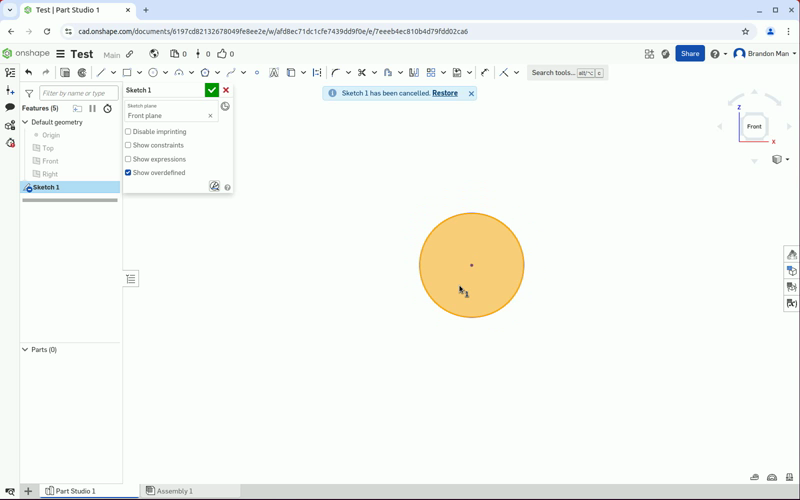
scroll(-6)
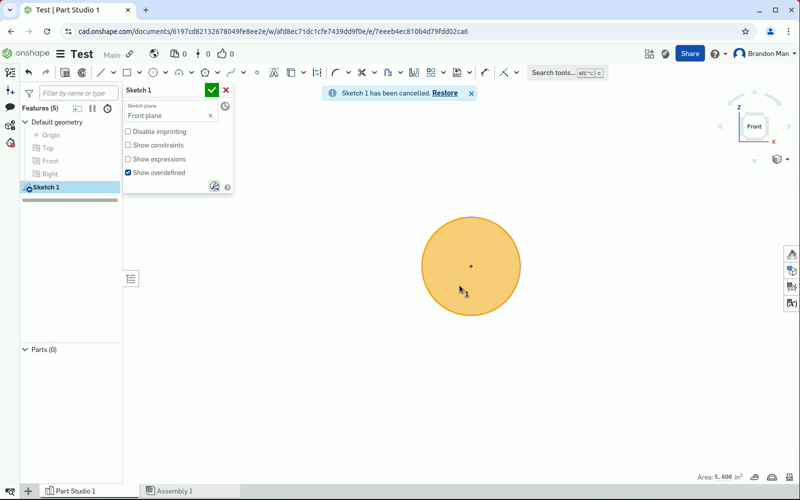
scroll(-6)
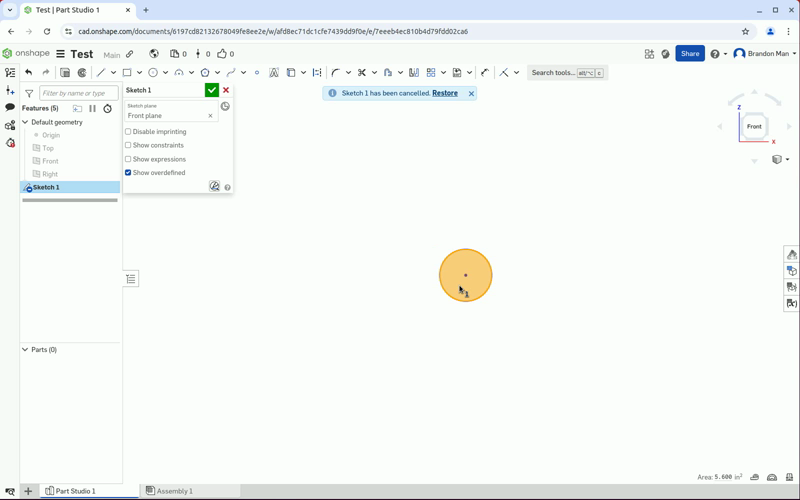
scroll(-6)
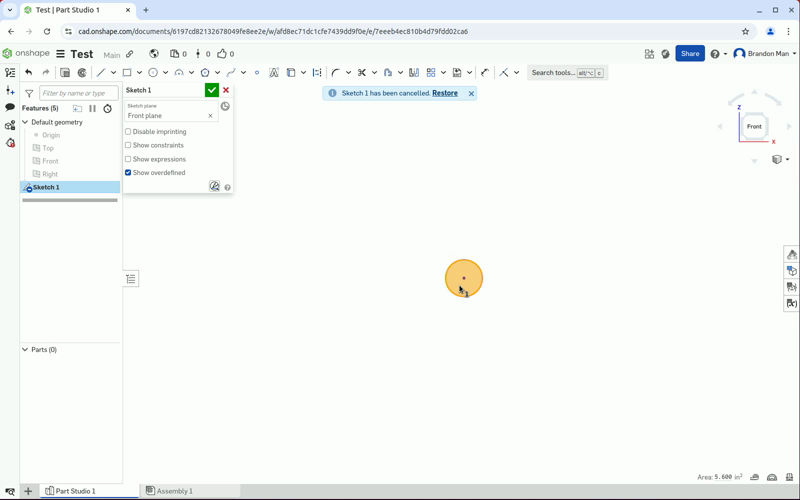
scroll(-6)
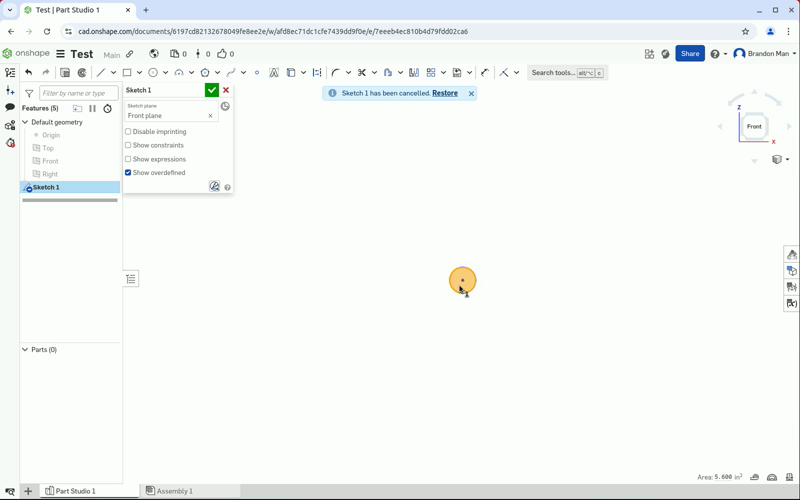
scroll(-6)
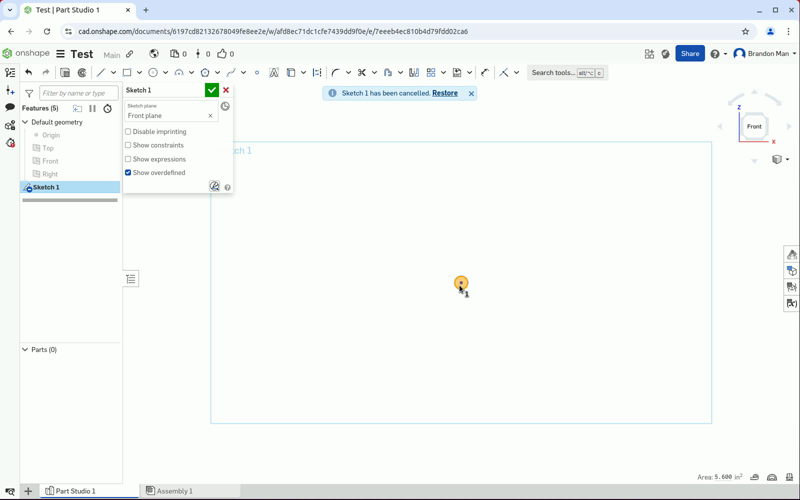
mouse_move(73, 352)
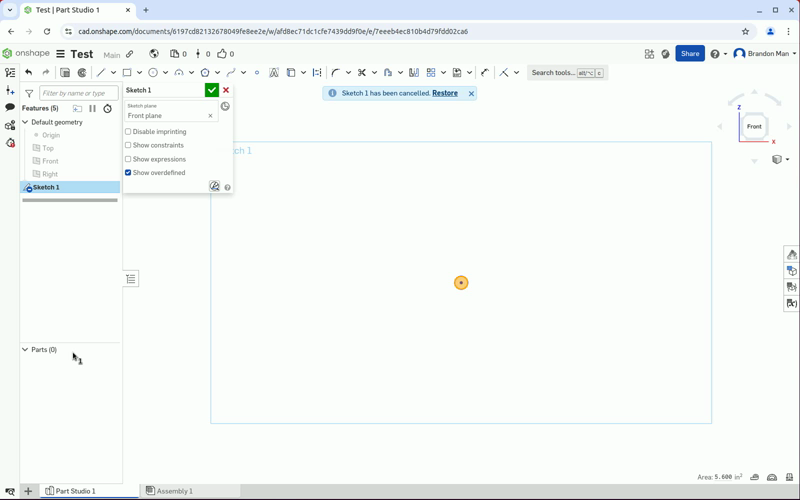
key(shift+y)
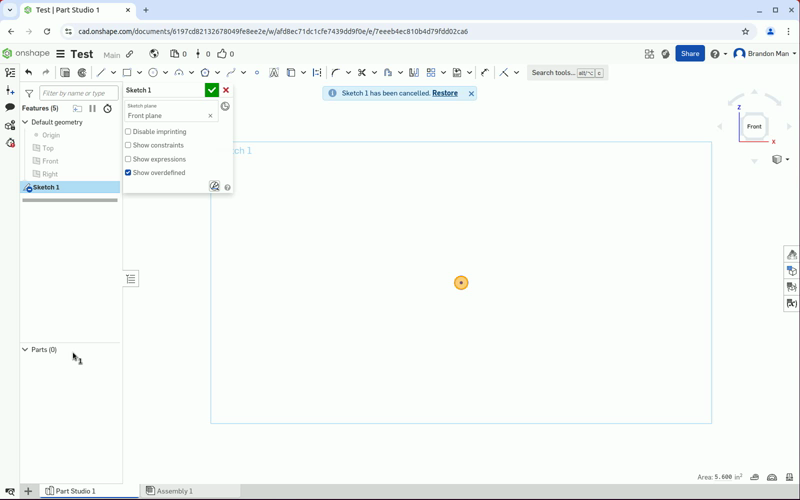
key(shift+e)
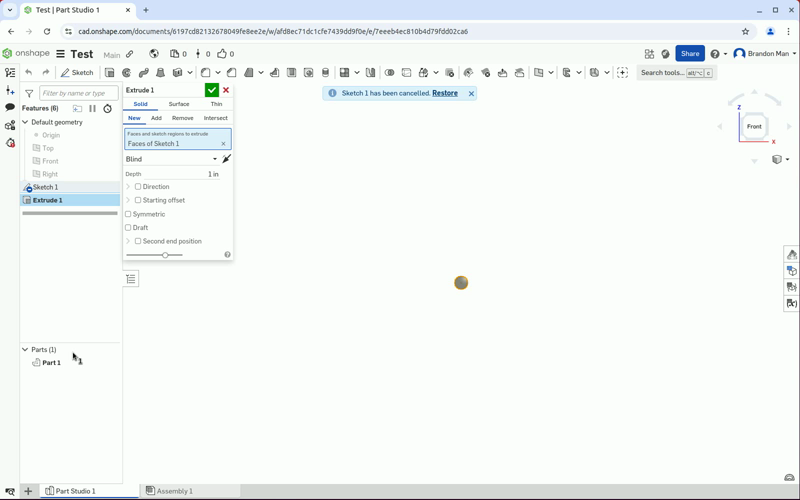
mouse_move(143, 106)
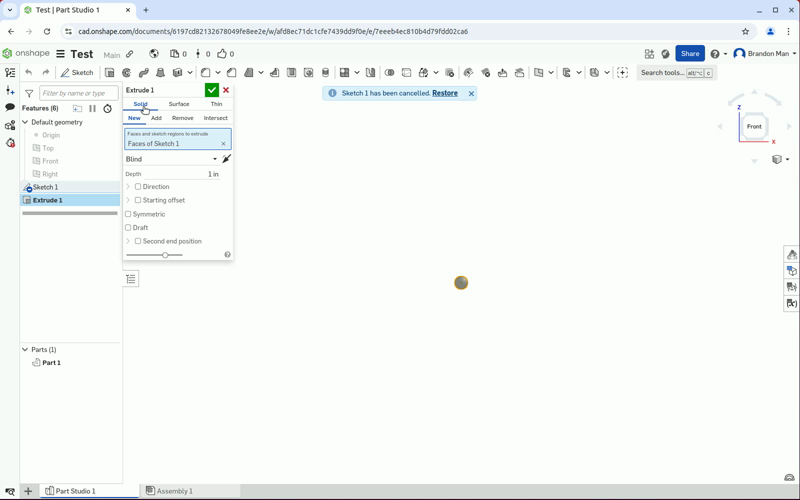
click(143, 106)
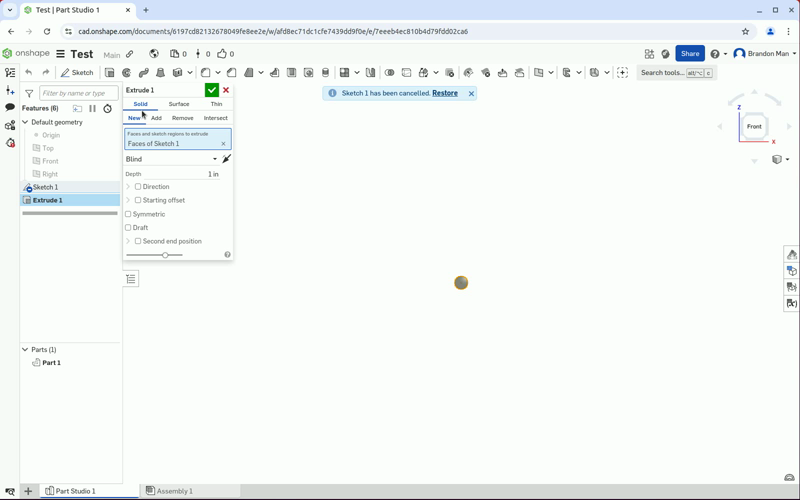
mouse_move(137, 120)
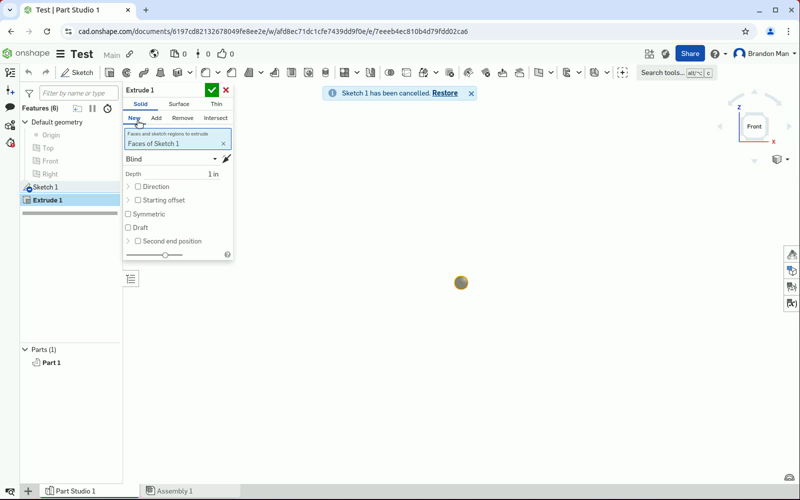
click(137, 120)
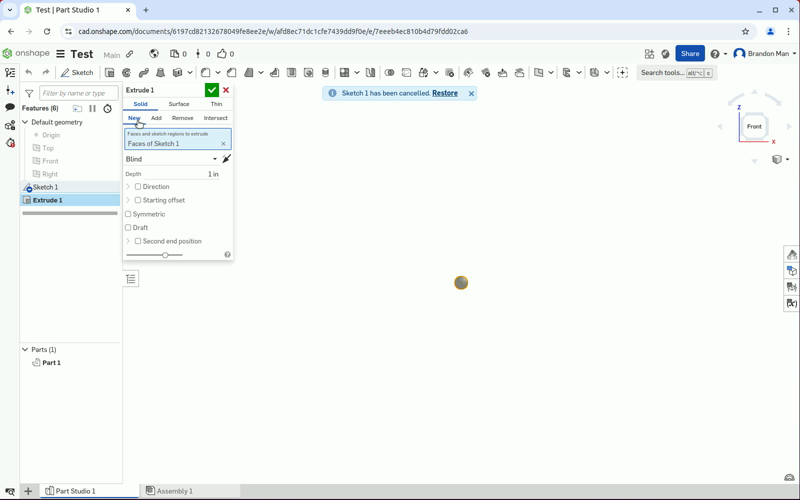
key(tab, 4)
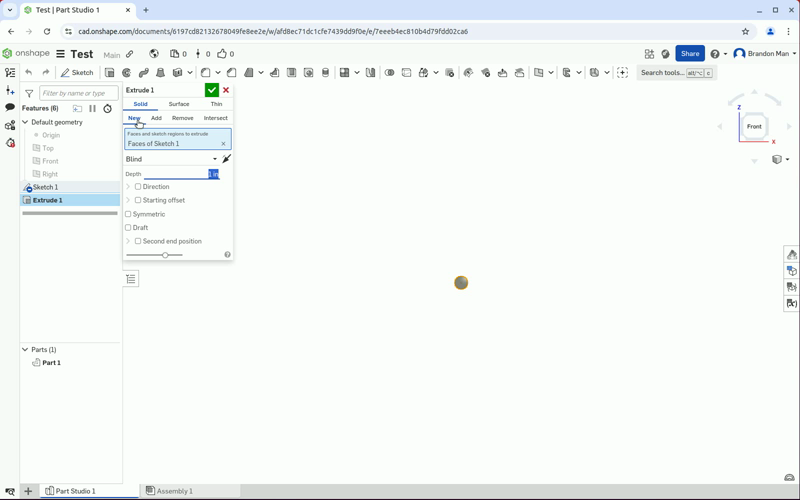
text(46.216)
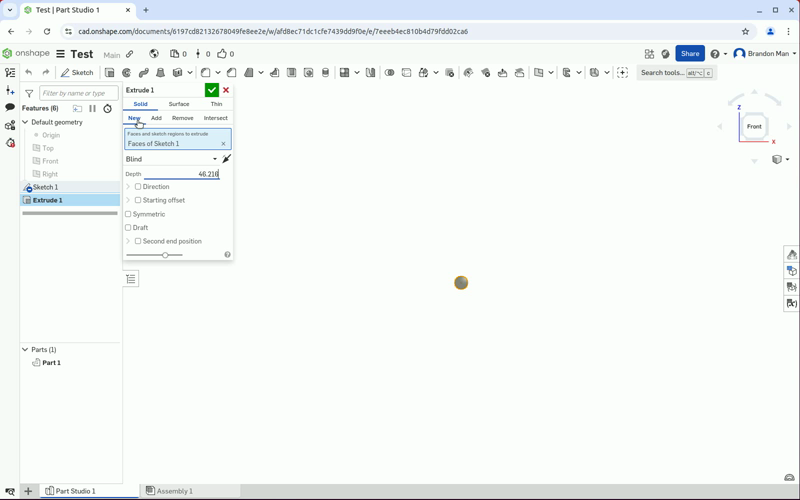
key(tab, 3)
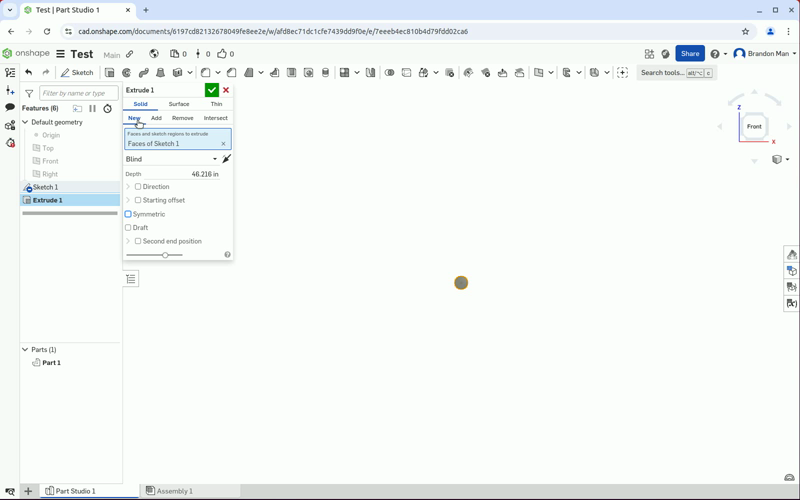
key(space)
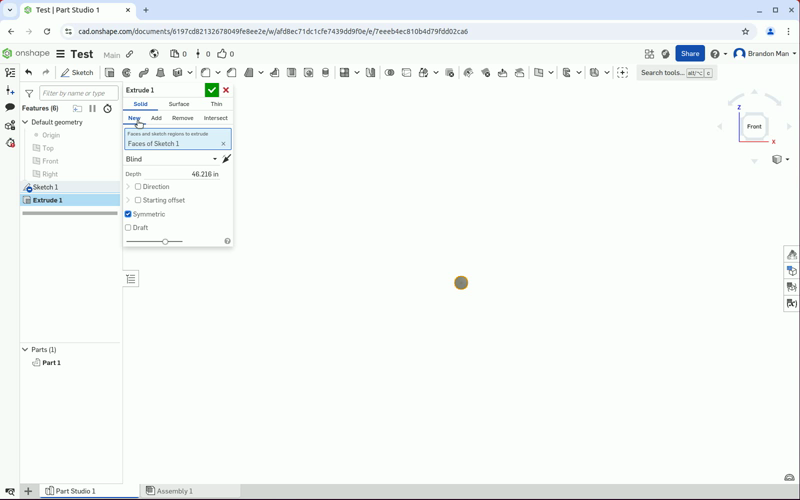
key(enter)
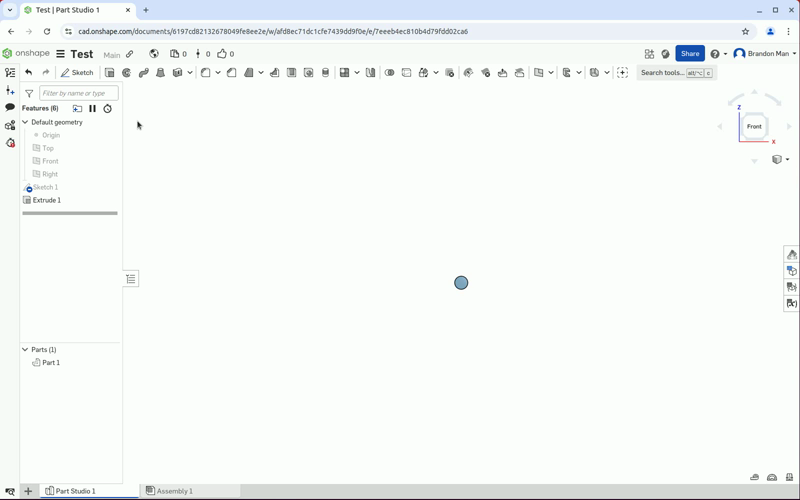
key(shift+h)
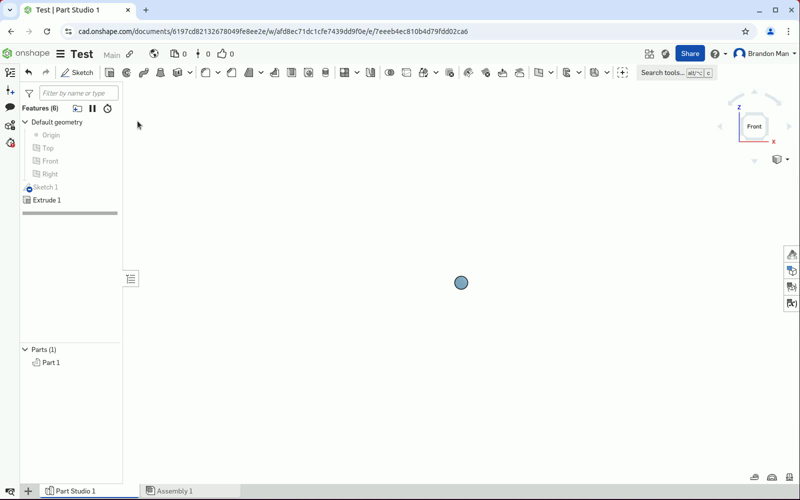
key(shift+h)
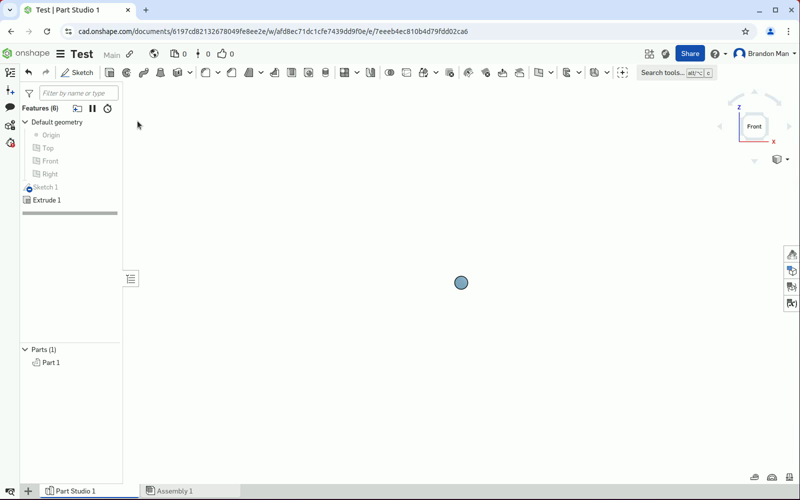
mouse_move(73, 189)
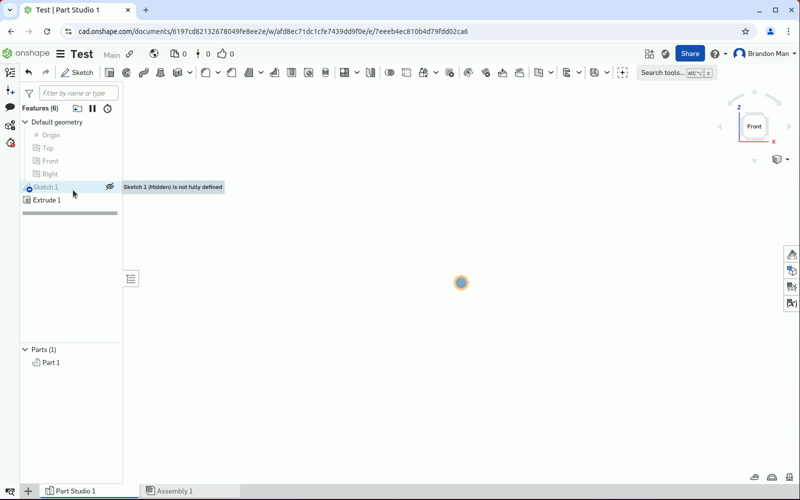
click(73, 189)
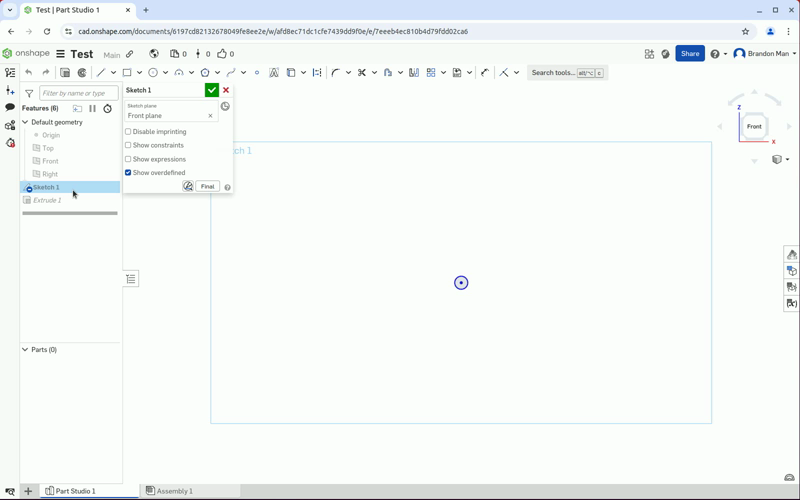
mouse_move(229, 92)
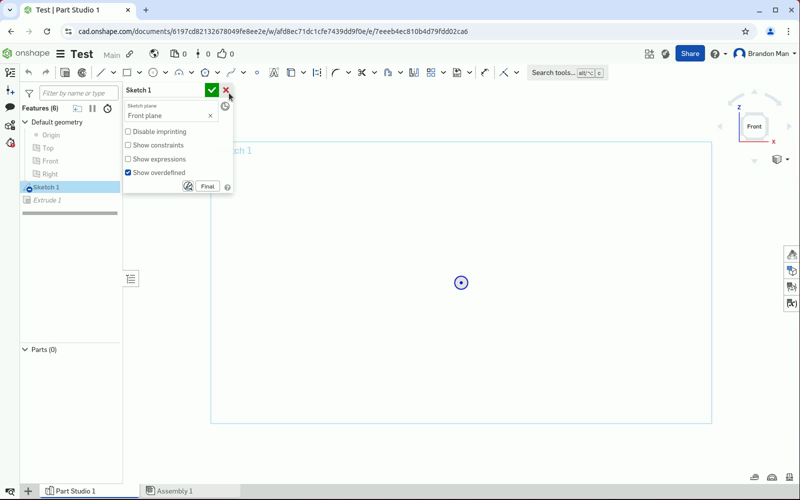
click(229, 92)
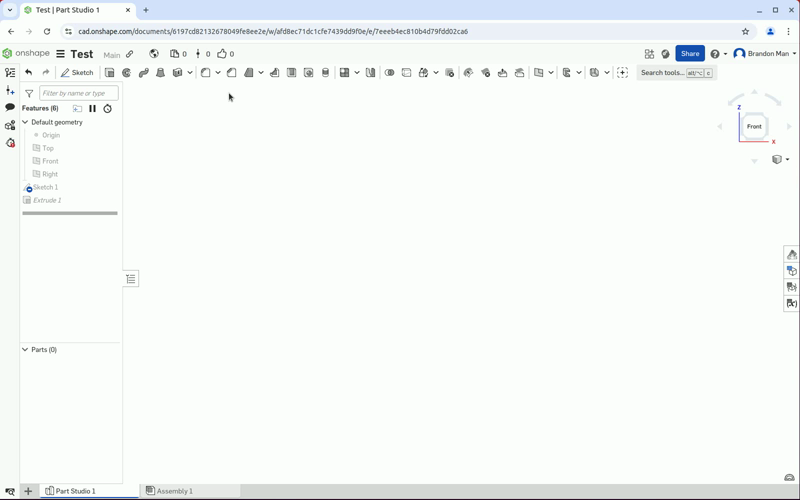
mouse_move(73, 352)
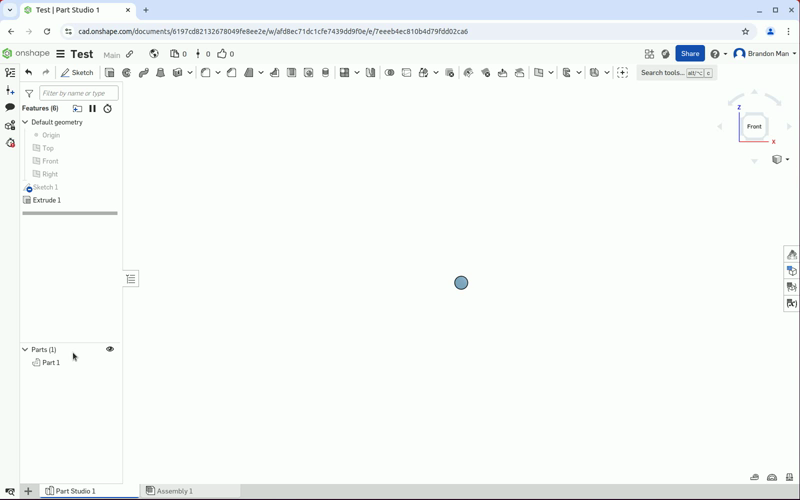
key(y)
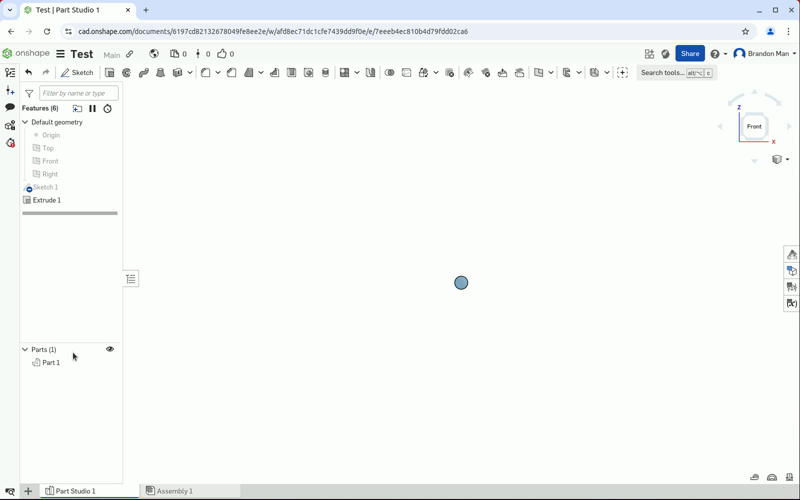
key(shift+p)
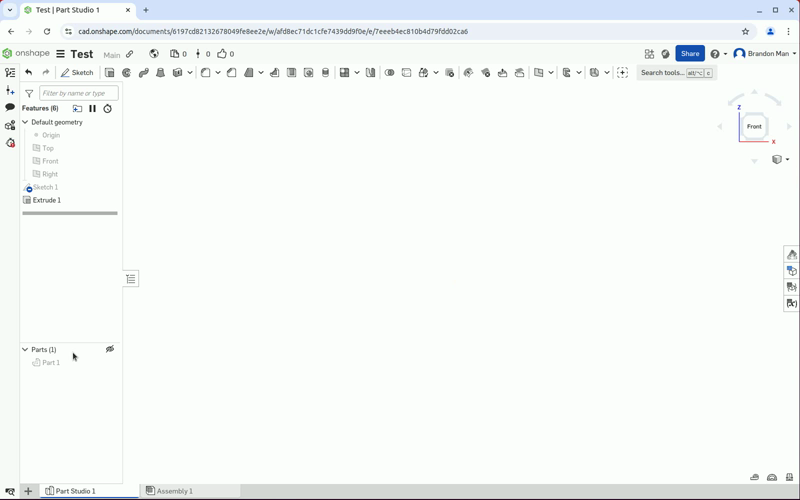
key(space)
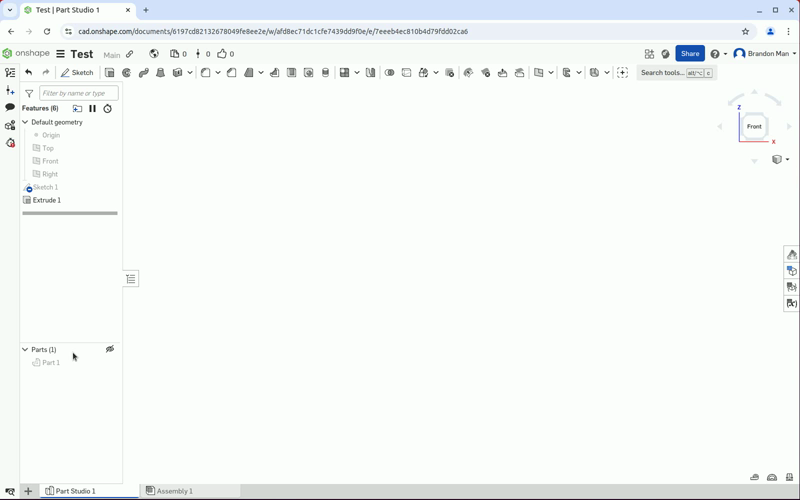
key_down(shift)
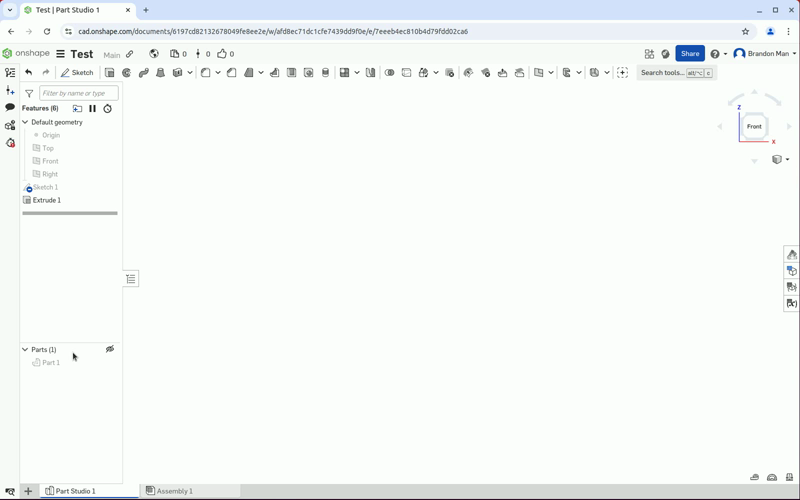
key(down)
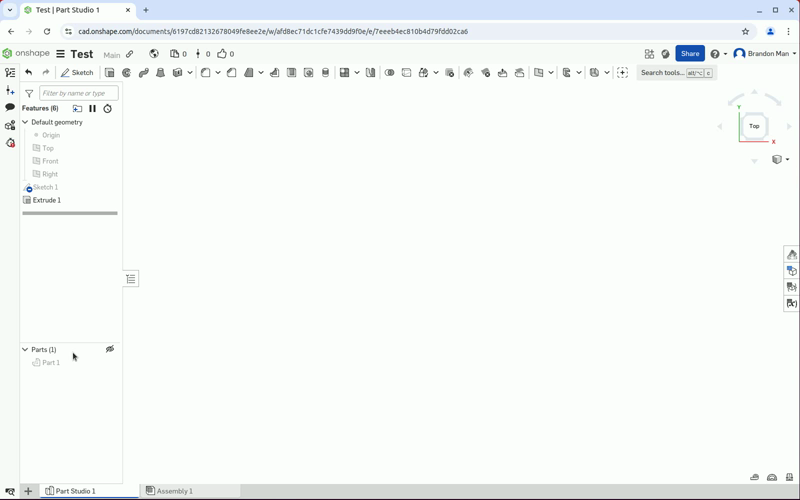
key_up(shift)
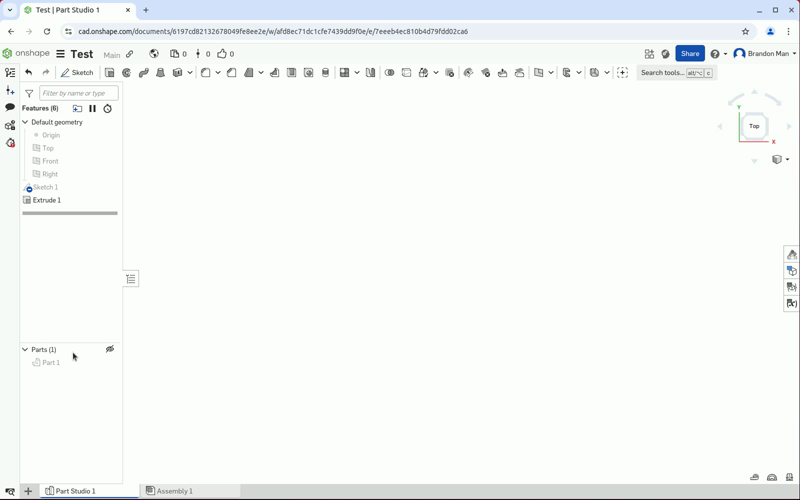
mouse_move(73, 352)
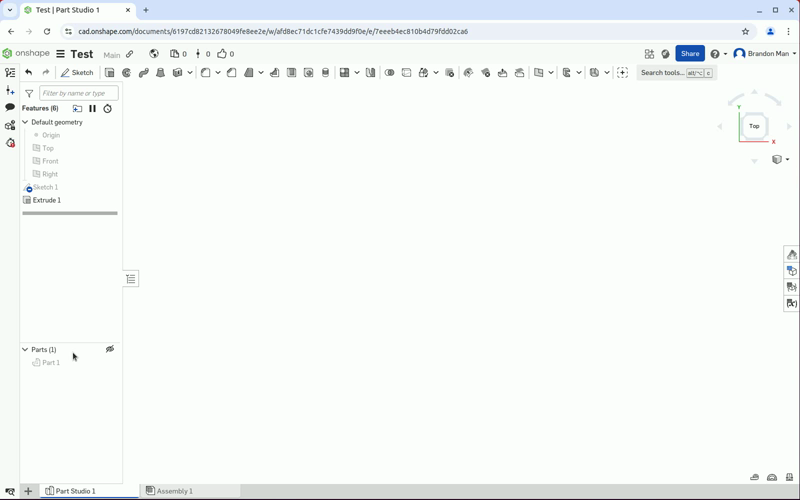
key(shift+y)
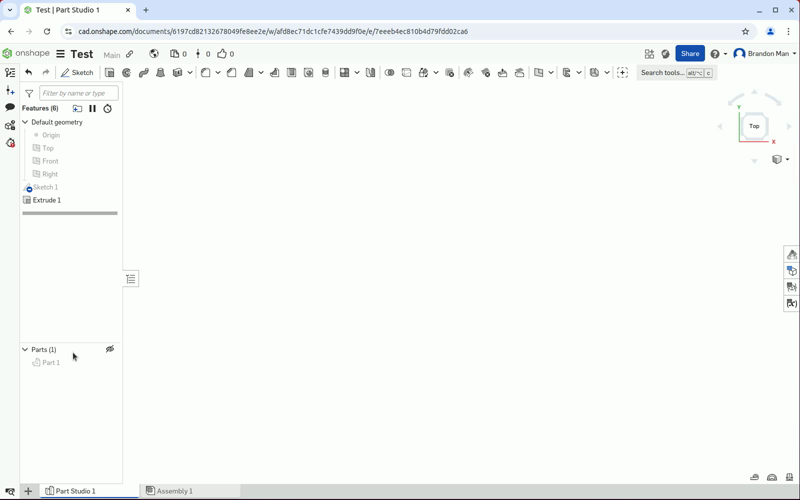
key(shift+s)
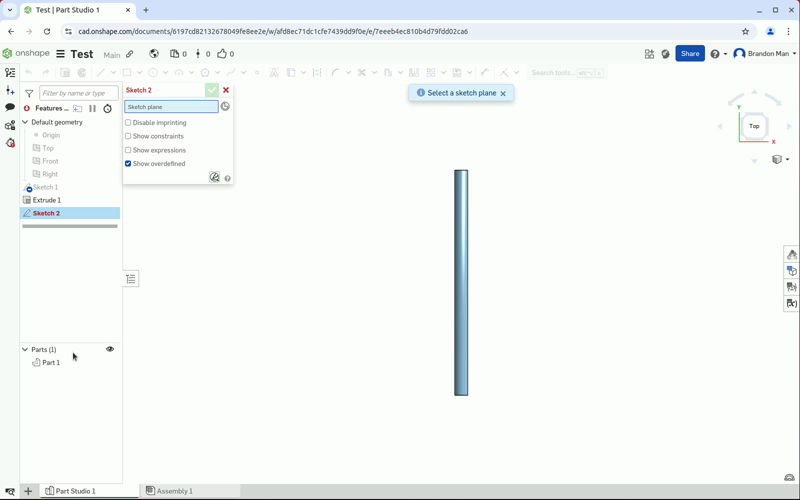
mouse_move(73, 150)
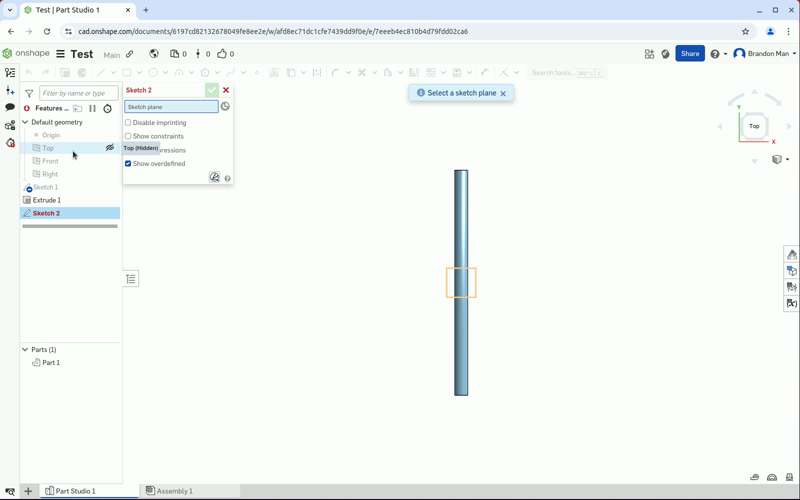
click(73, 150)
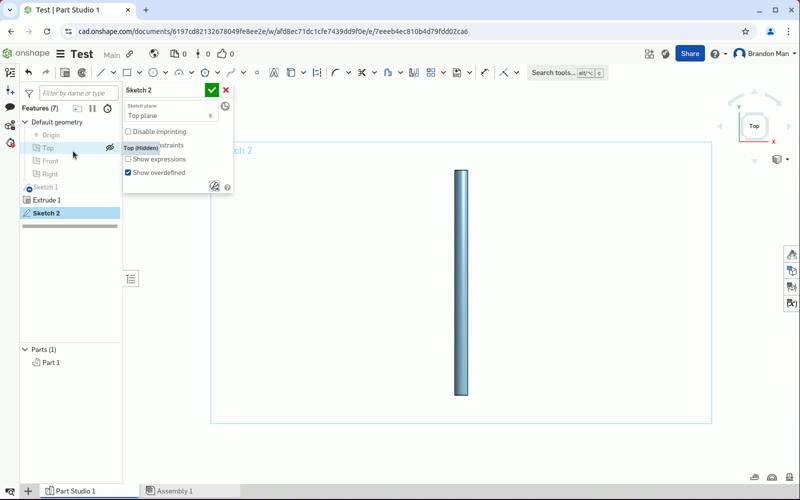
mouse_move(73, 352)
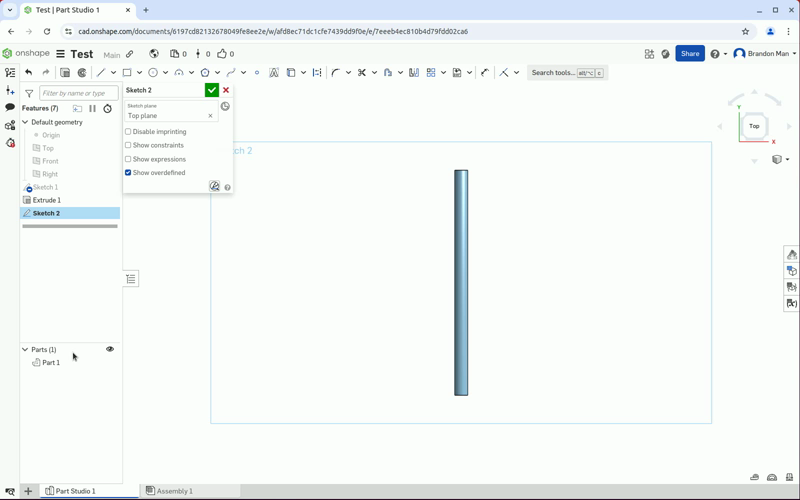
key(y)
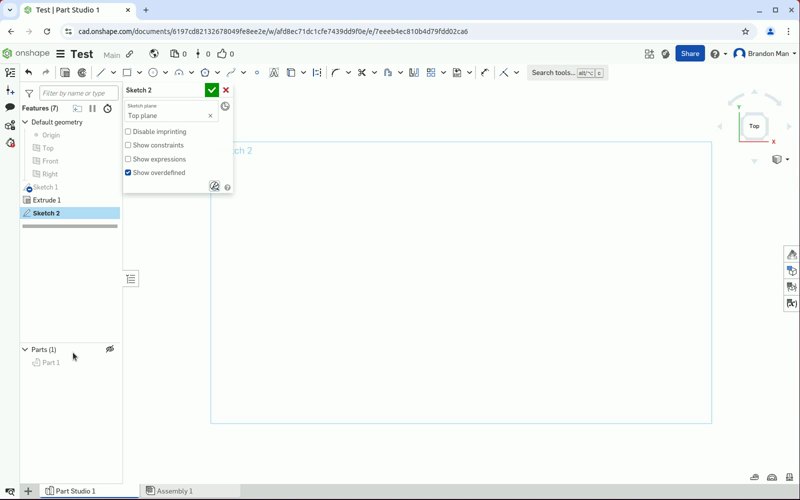
key(c)
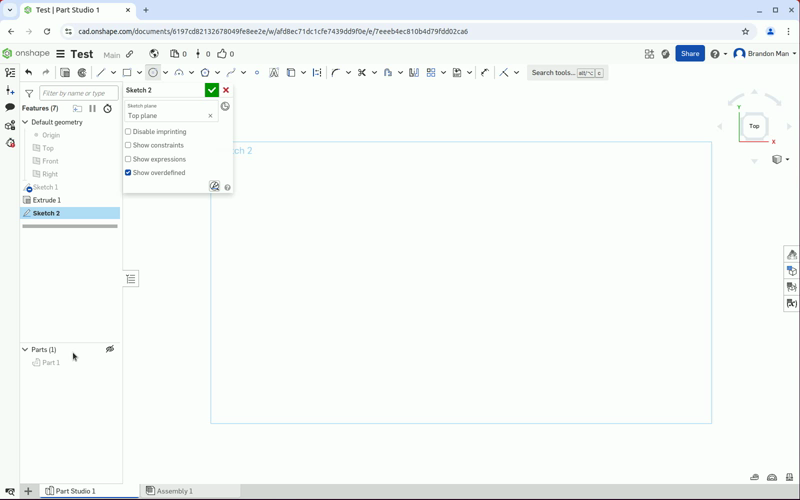
key_down(shift)
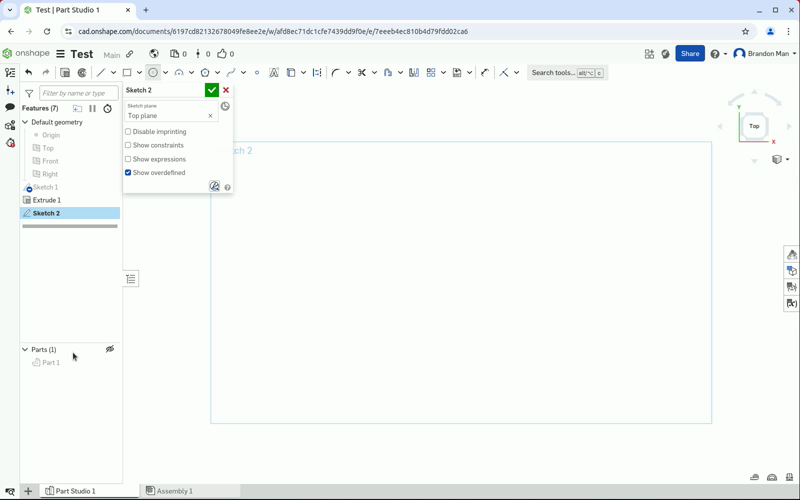
mouse_move(461, 282)
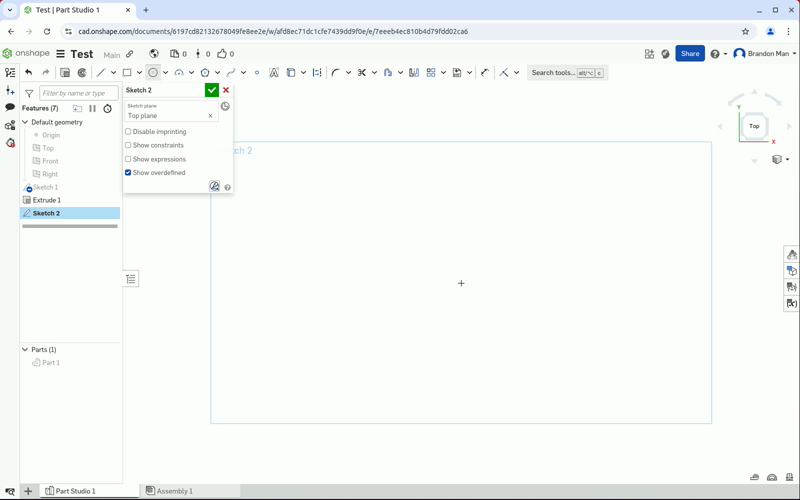
click(461, 282)
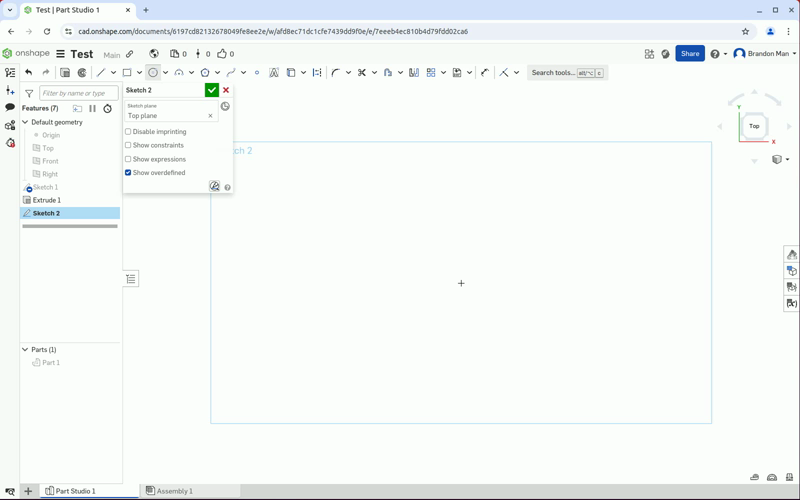
key_up(shift)
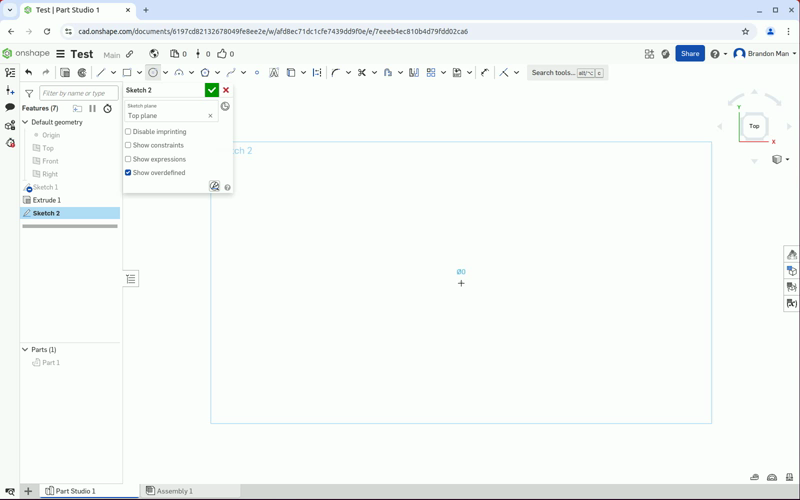
mouse_move(465, 282)
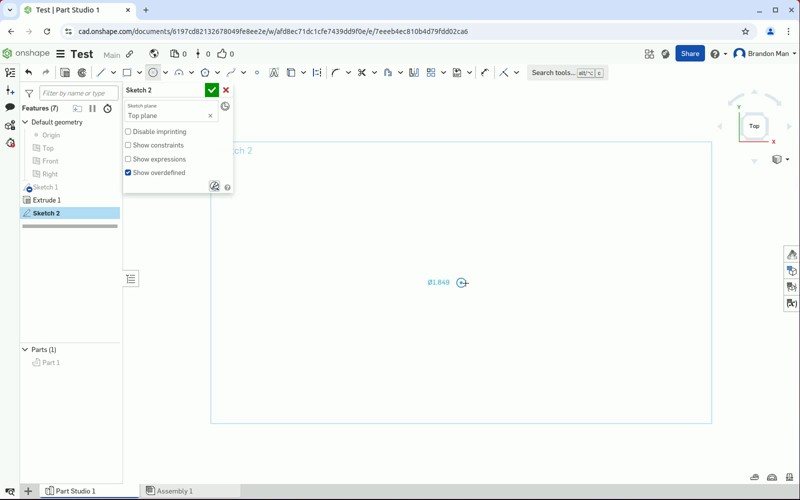
click(465, 282)
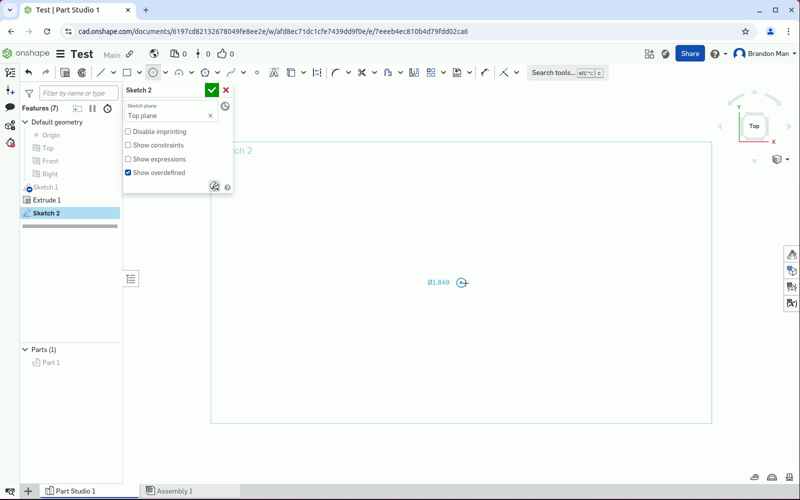
key(esc)
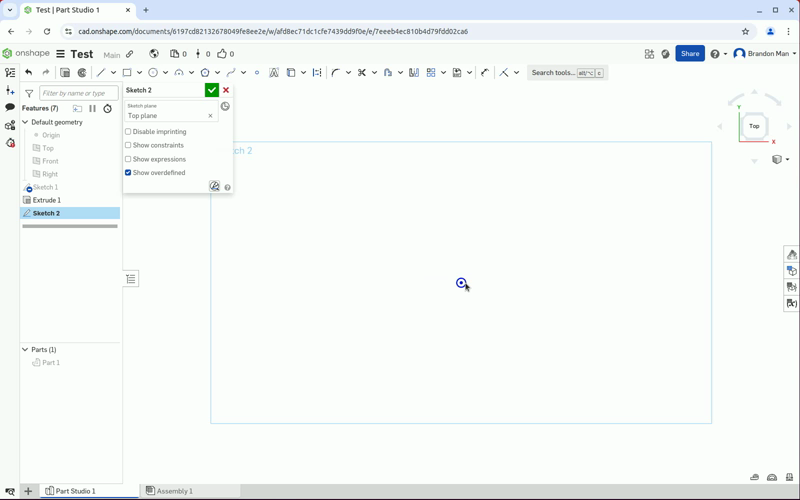
mouse_move(462, 282)
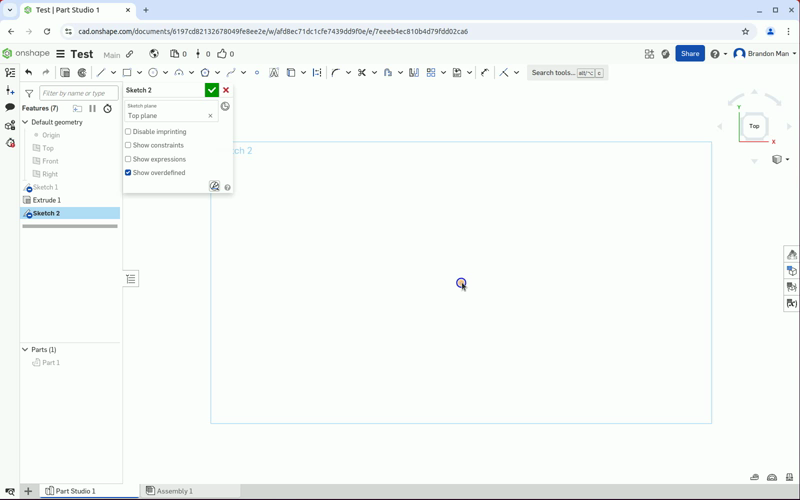
scroll(6)
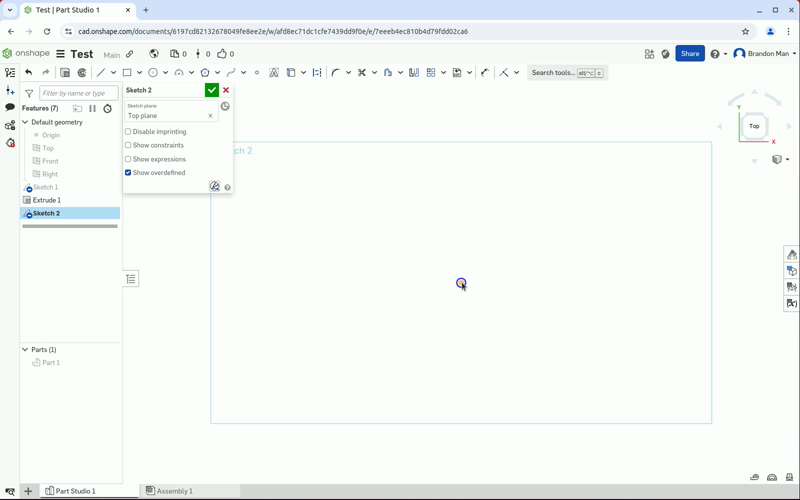
scroll(6)
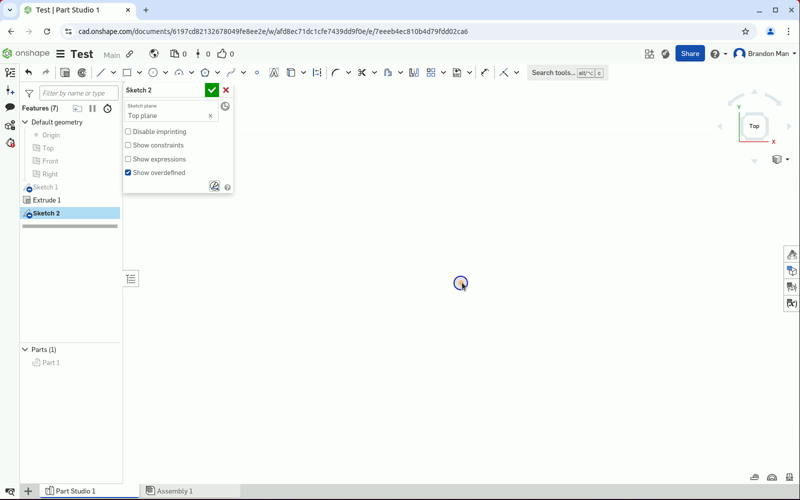
scroll(6)
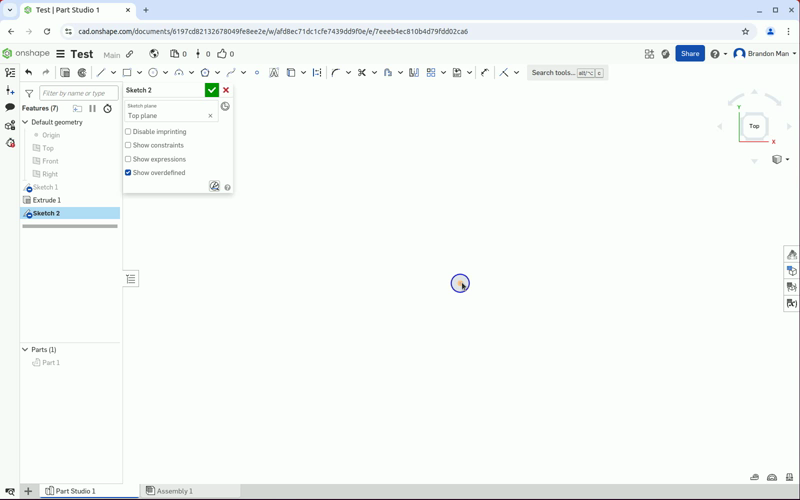
scroll(6)
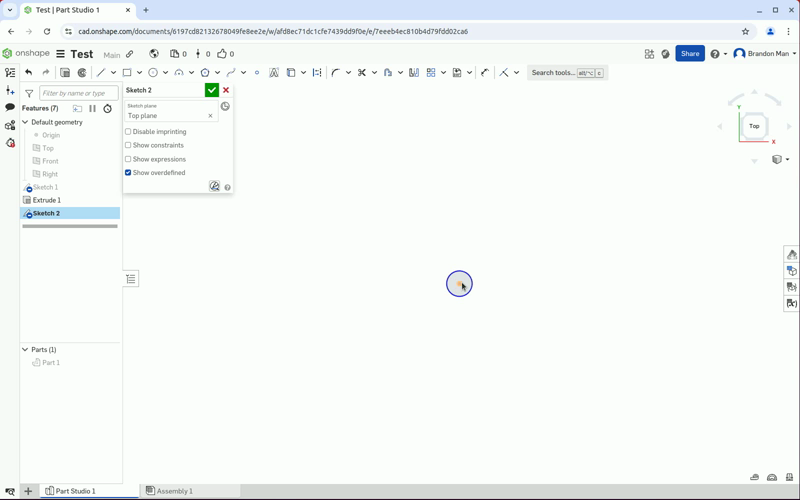
scroll(6)
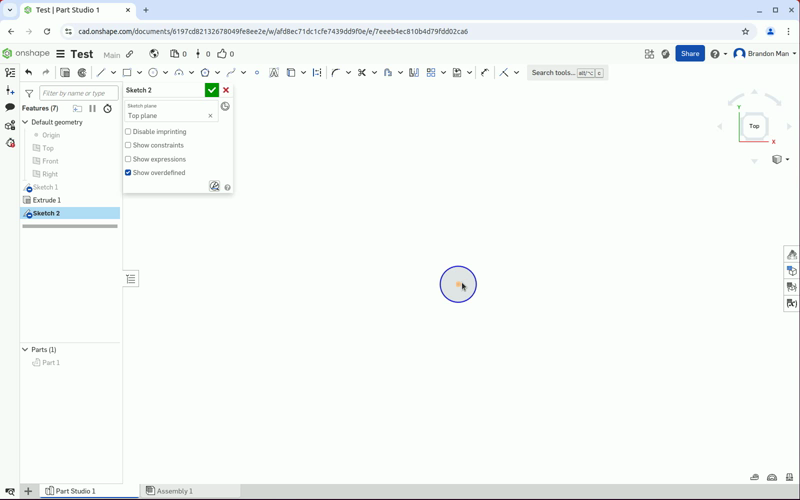
scroll(6)
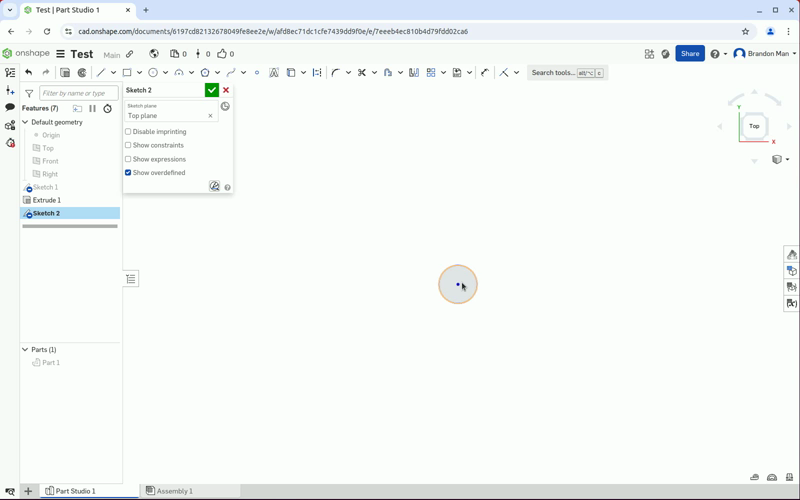
scroll(6)
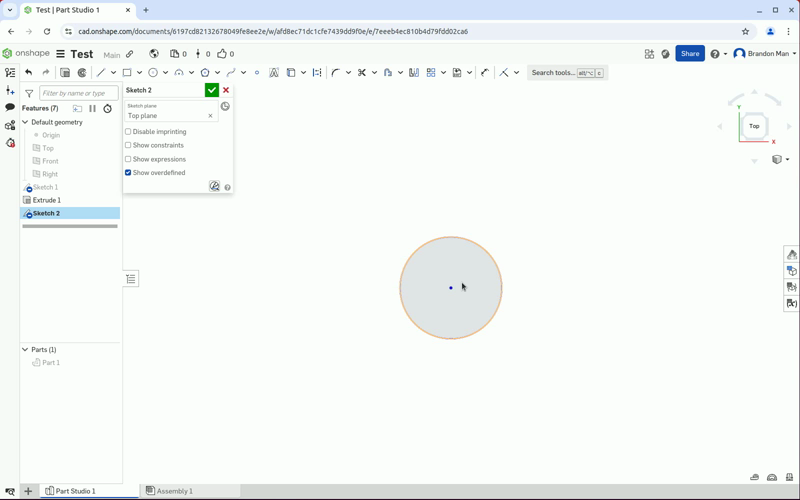
click(462, 282)
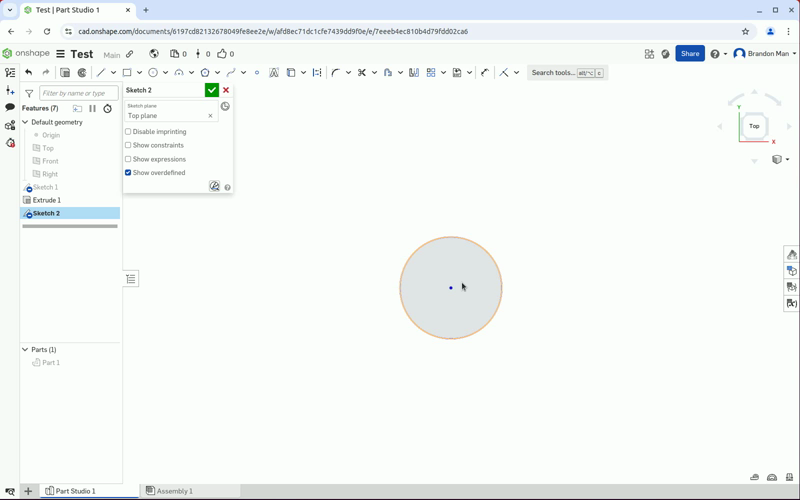
scroll(-6)
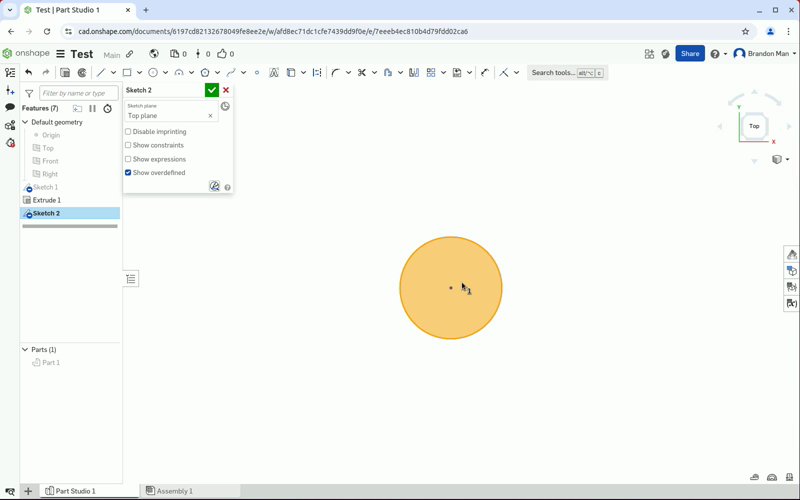
scroll(-6)
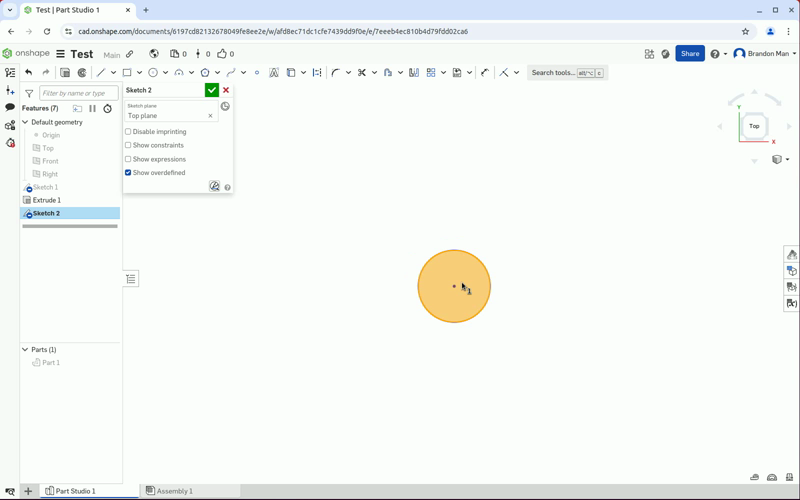
scroll(-6)
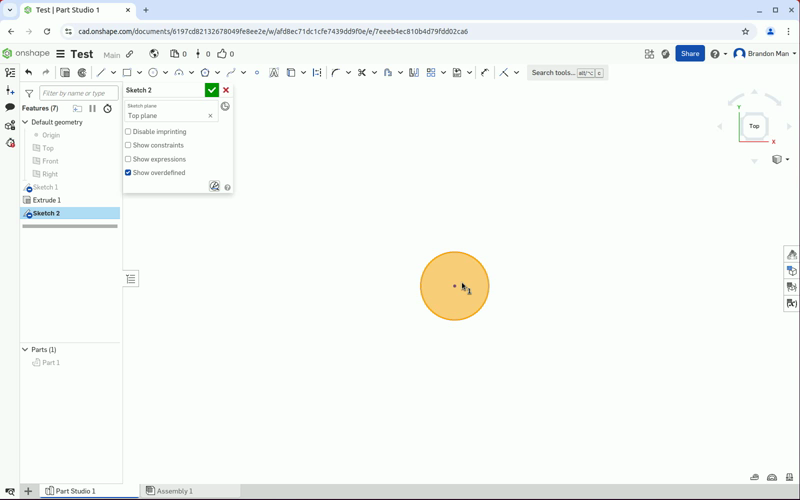
scroll(-6)
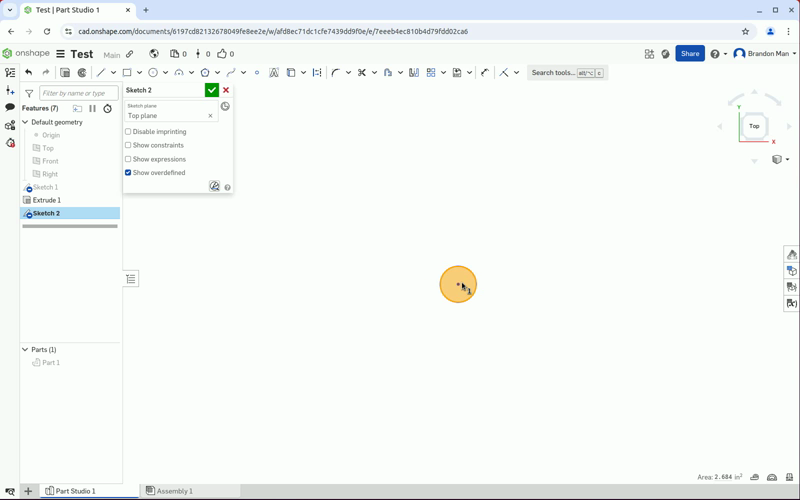
scroll(-6)
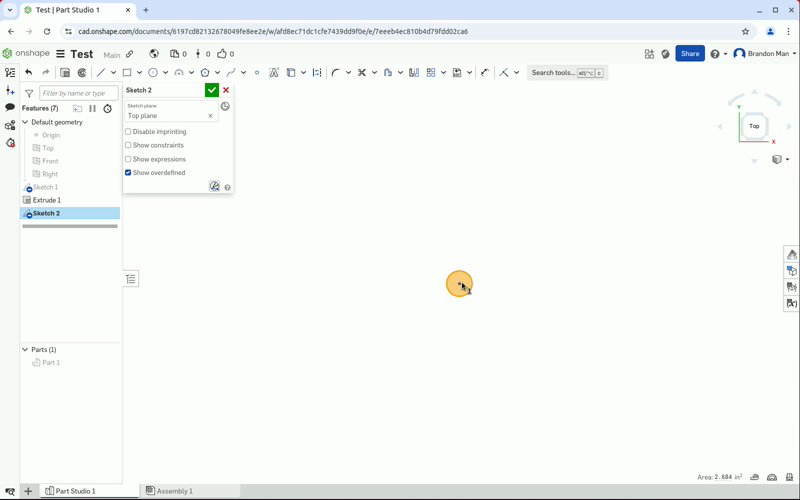
scroll(-6)
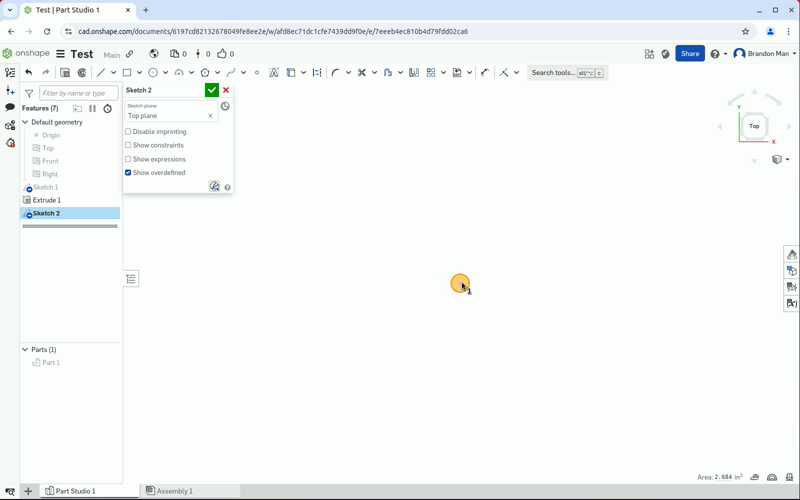
scroll(-6)
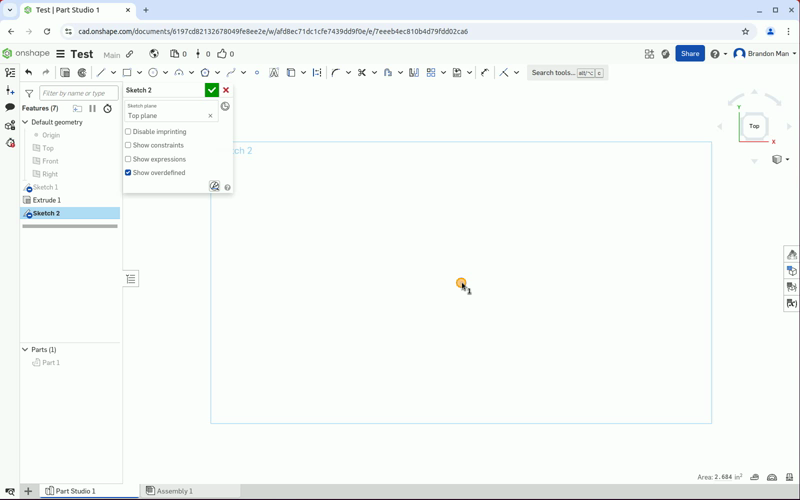
mouse_move(73, 352)
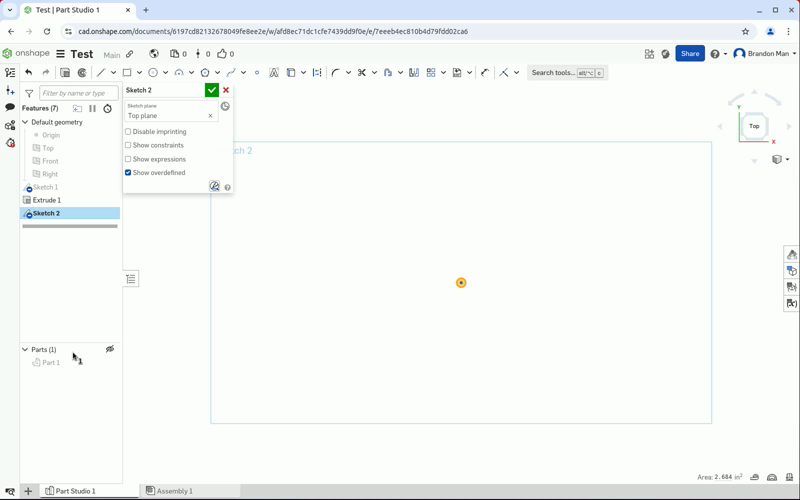
key(shift+y)
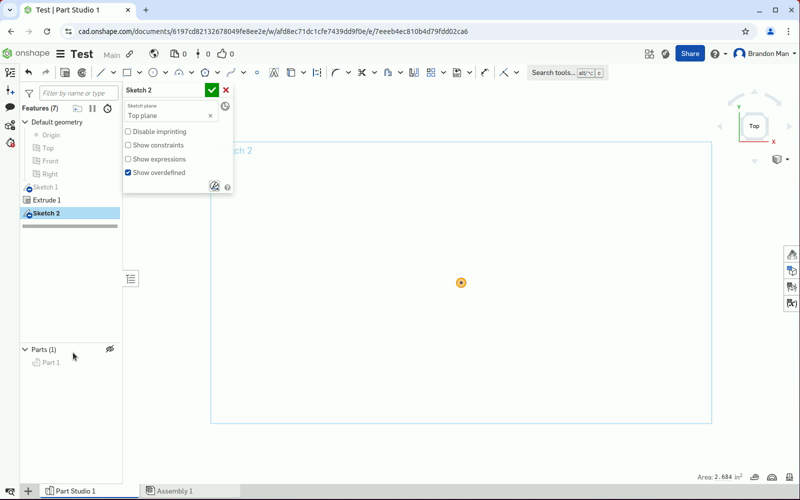
key(shift+e)
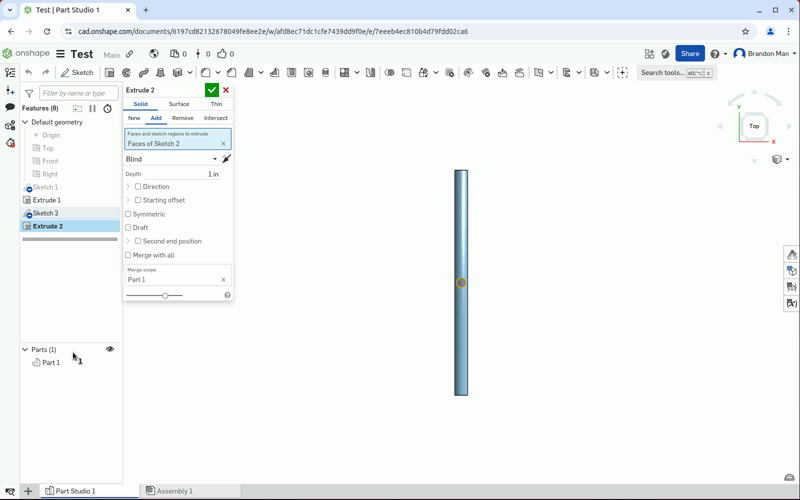
mouse_move(143, 106)
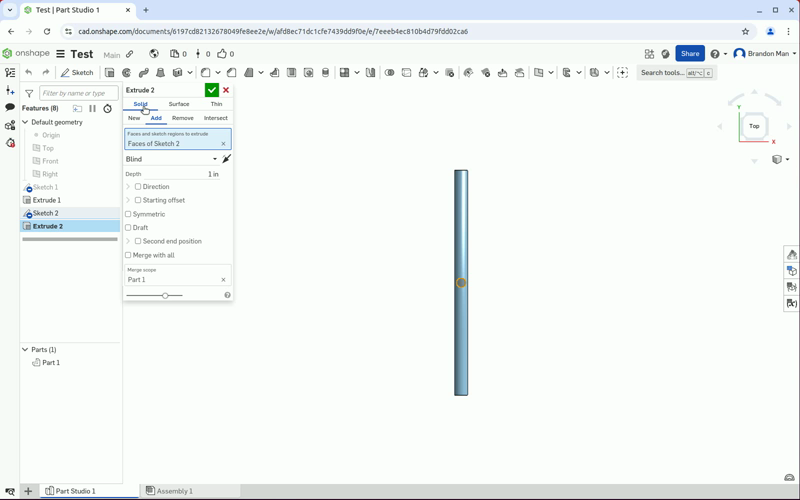
click(143, 106)
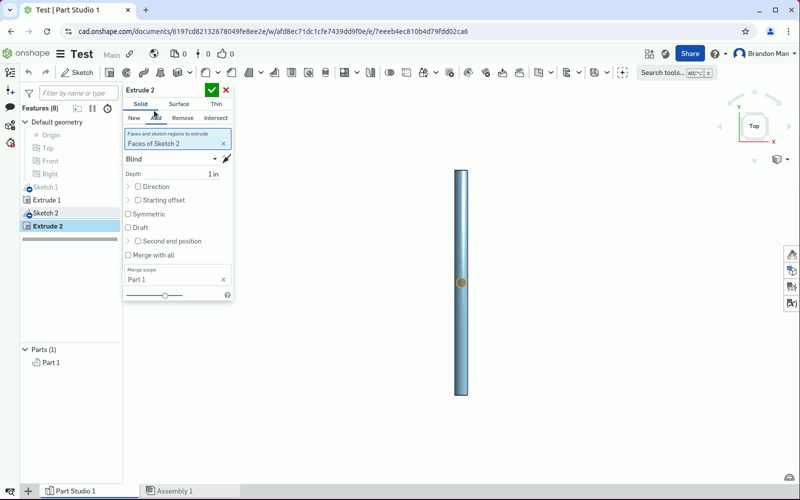
mouse_move(186, 120)
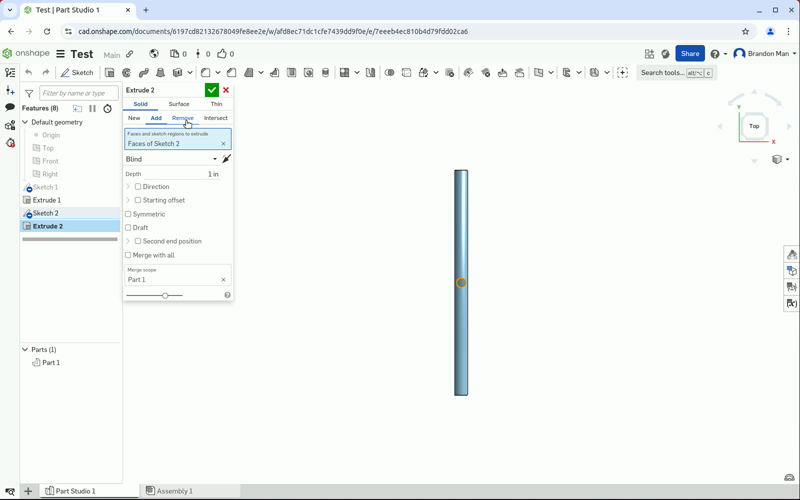
click(186, 120)
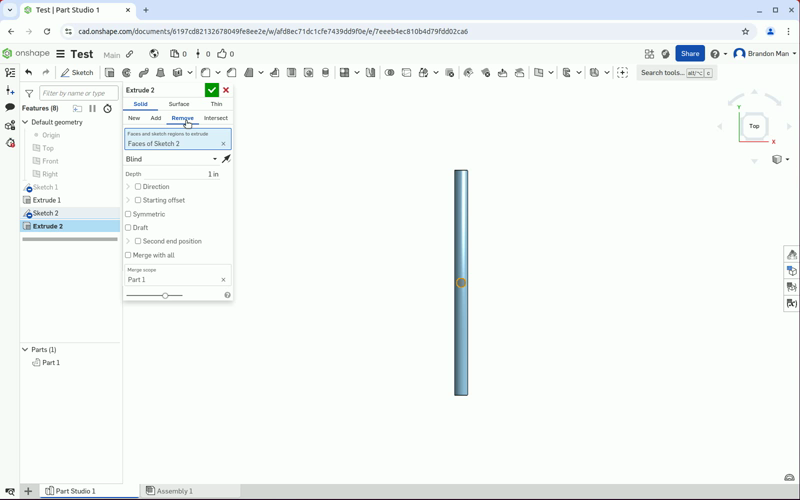
key(tab, 4)
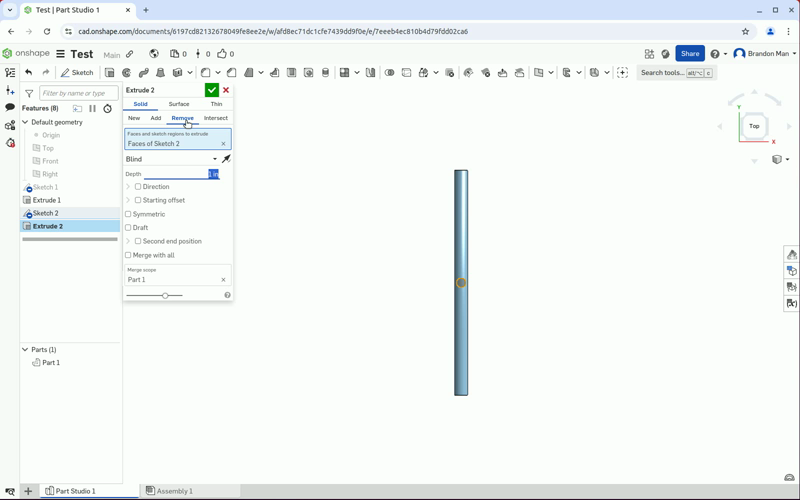
text(7.702)
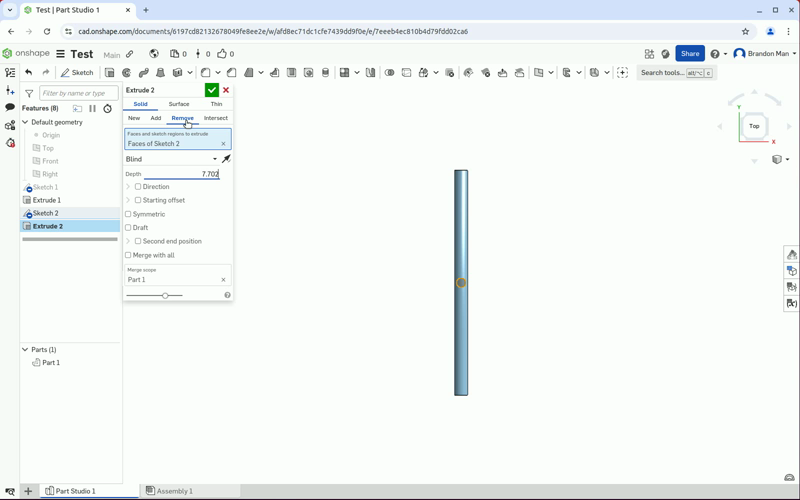
key(tab, 3)
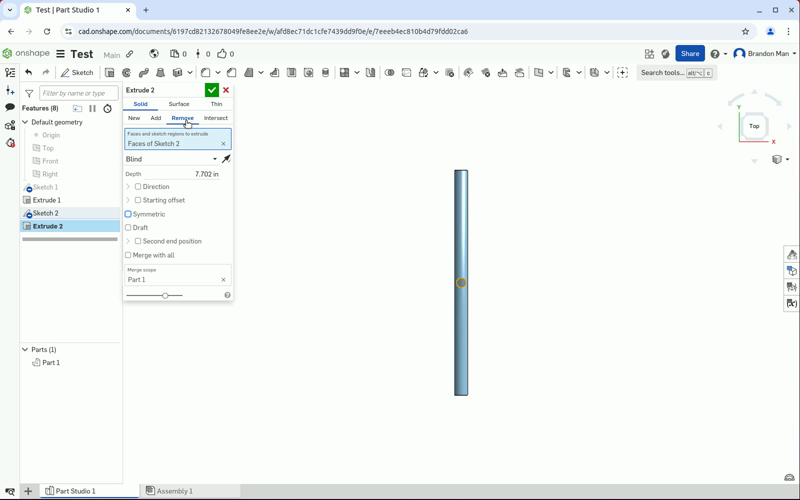
key(space)
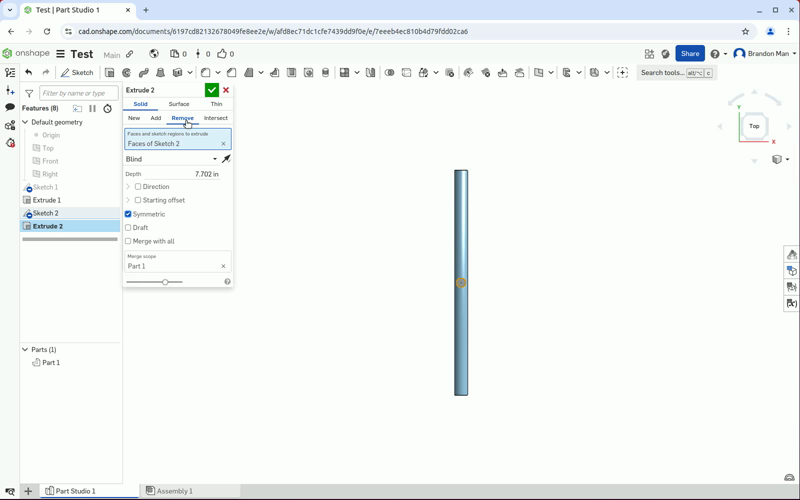
key(tab, 2)
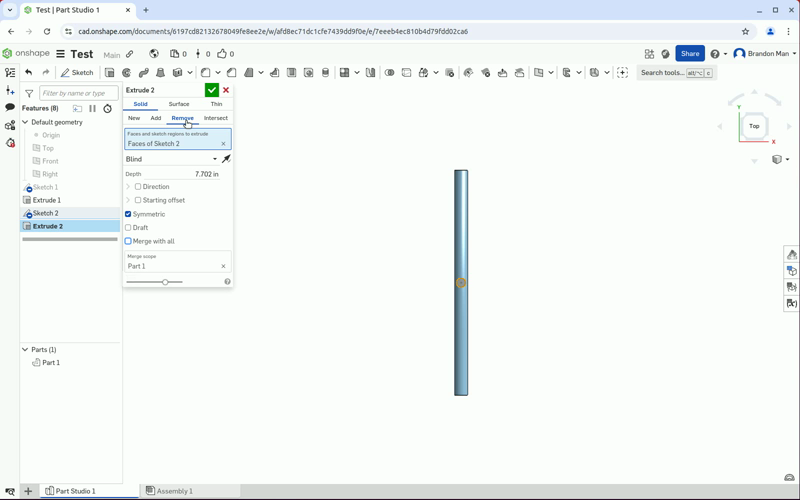
key(space)
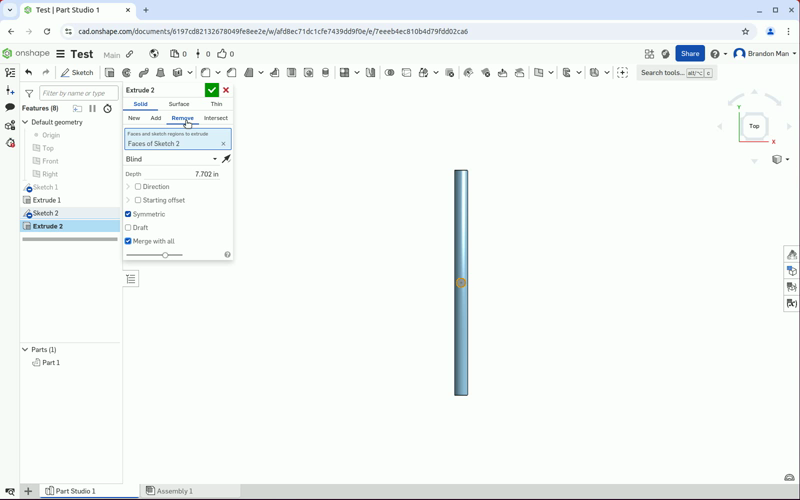
key(enter)
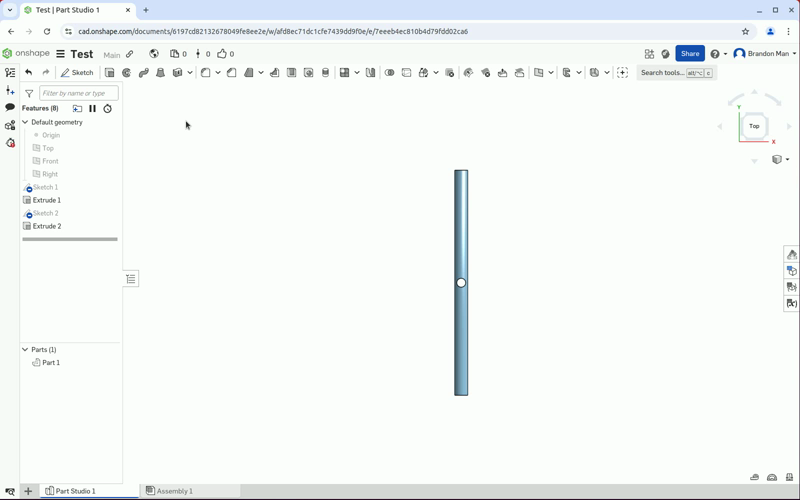
key(shift+h)
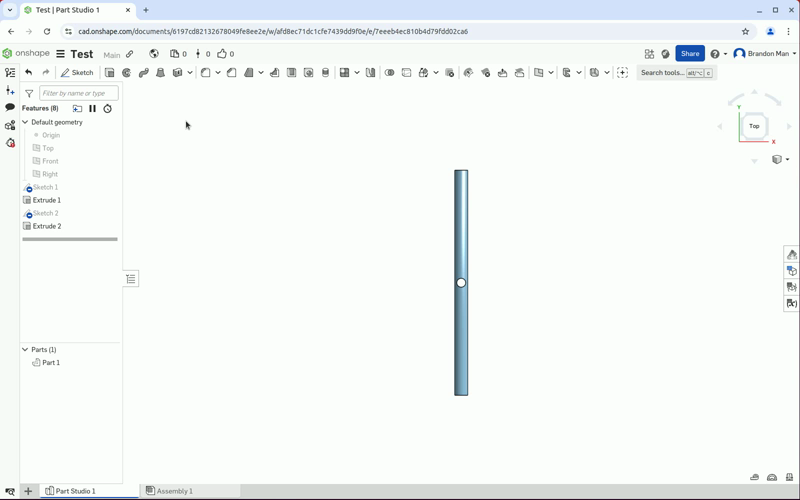
key(shift+h)
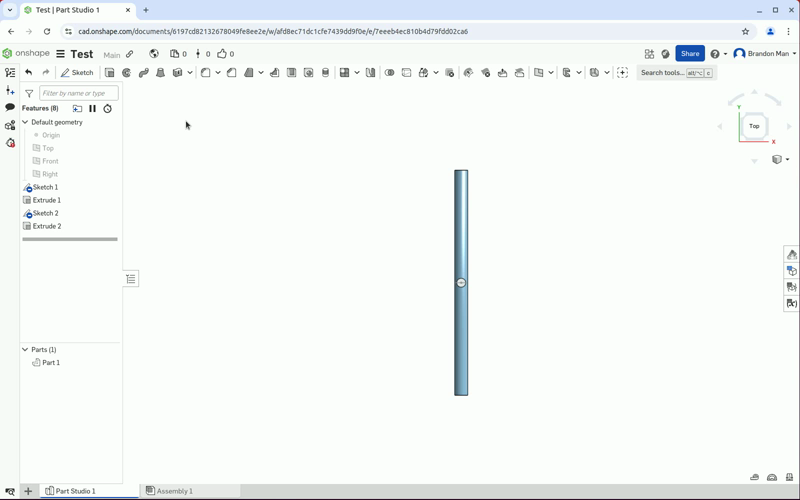
key(shift+7)
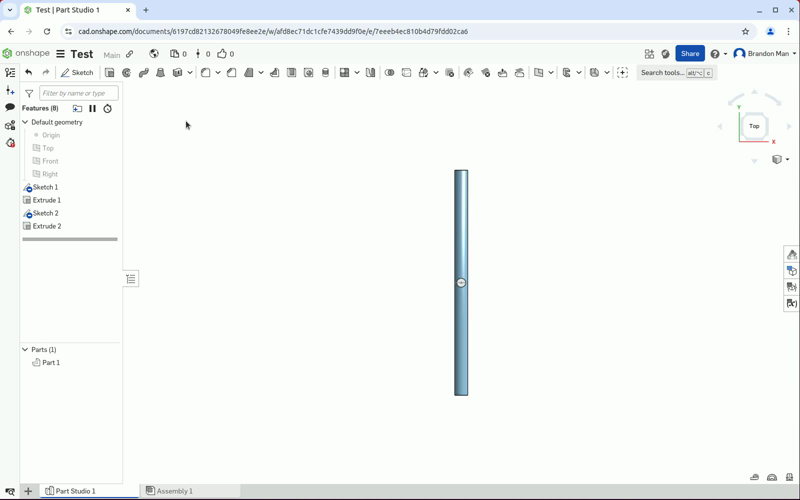
key(up, 3)
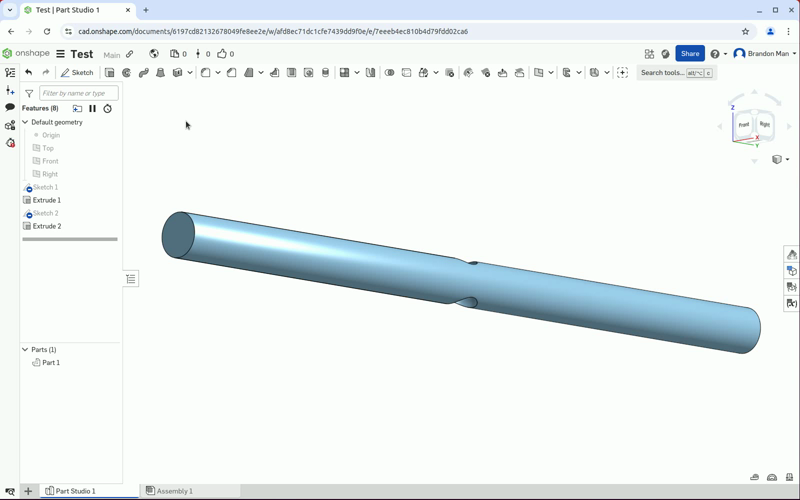
key(left, 3)
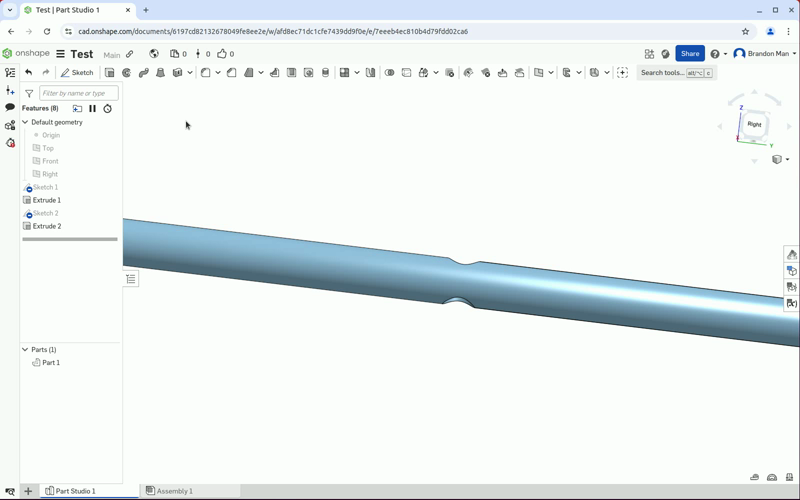
key(right, 3)
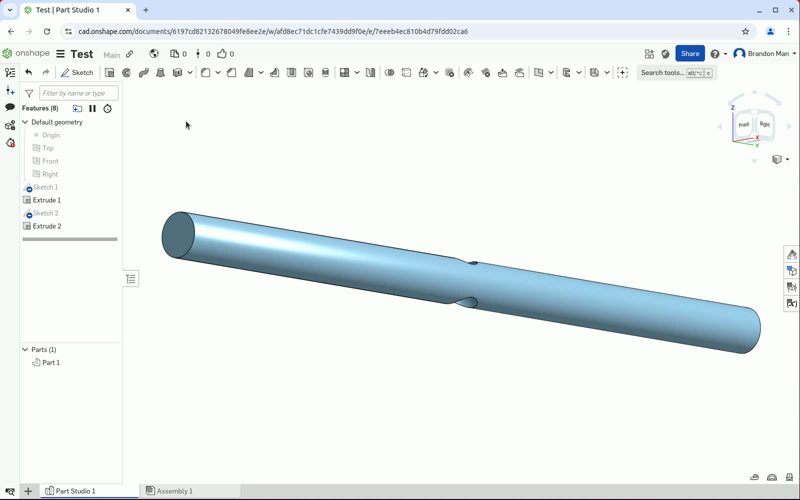
key(down, 3)
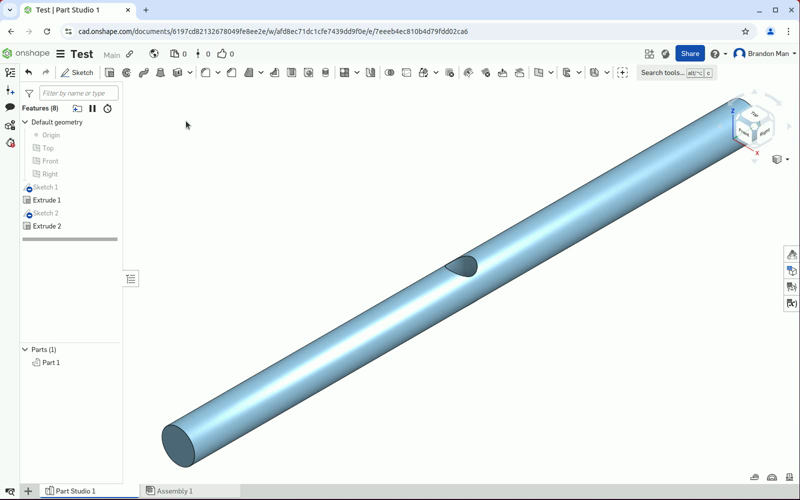
mouse_move(73, 189)
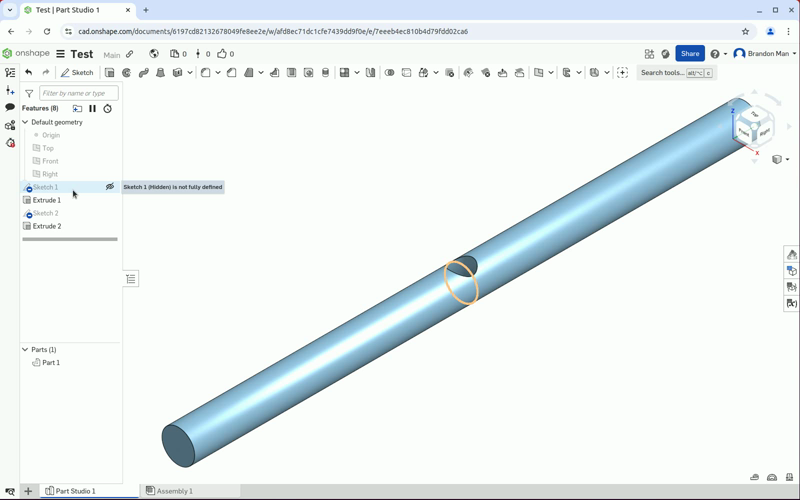
click(73, 189)